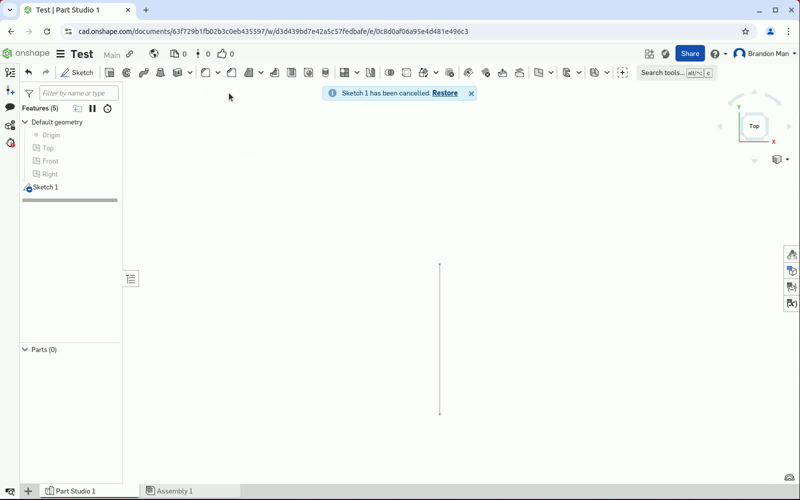
key(shift+h)
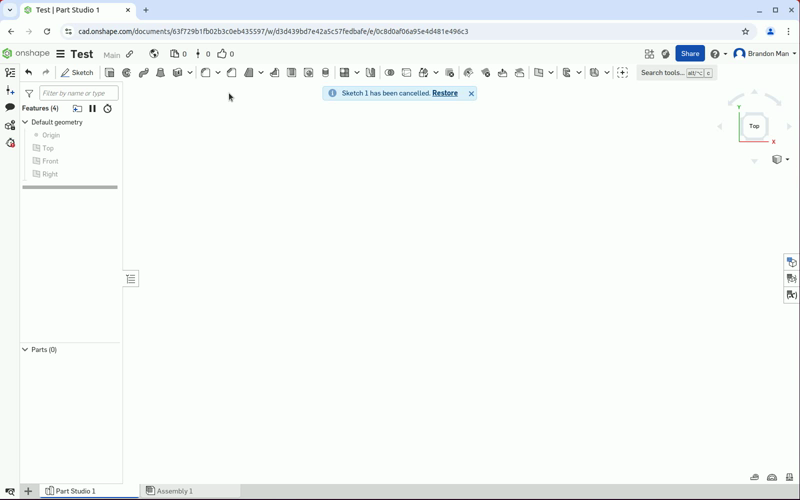
mouse_move(73, 352)
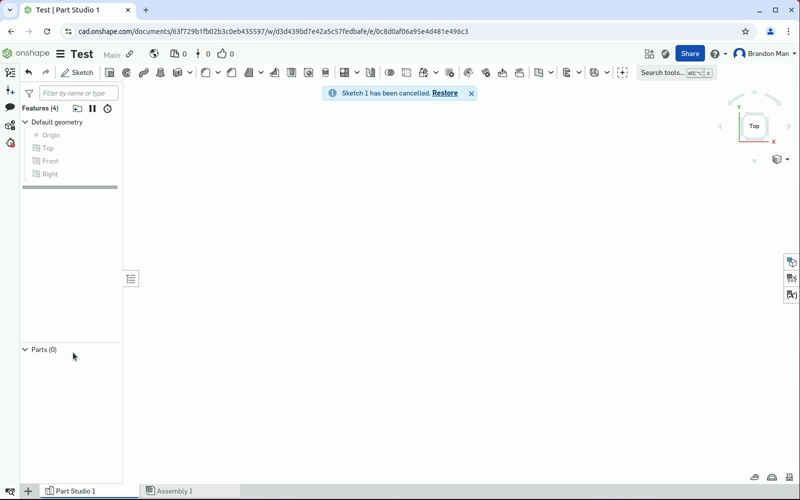
key(y)
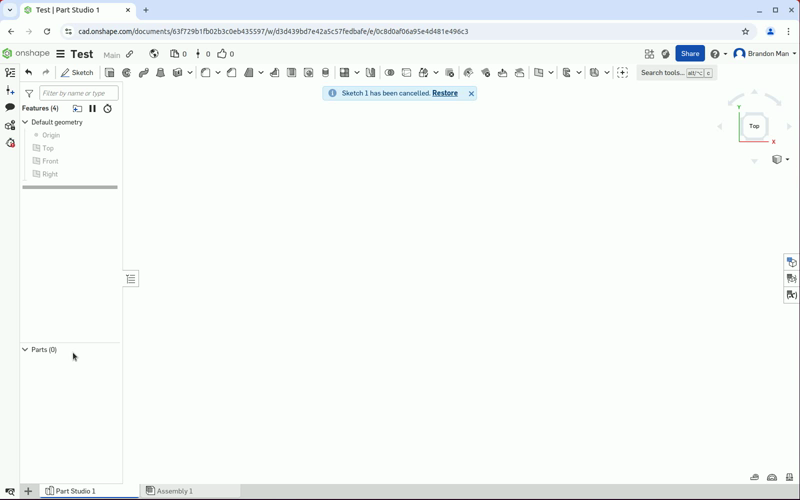
key(shift+p)
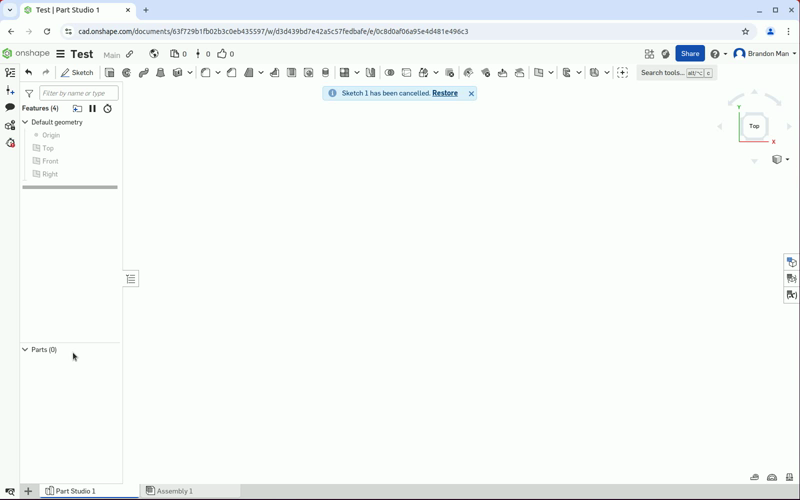
key(space)
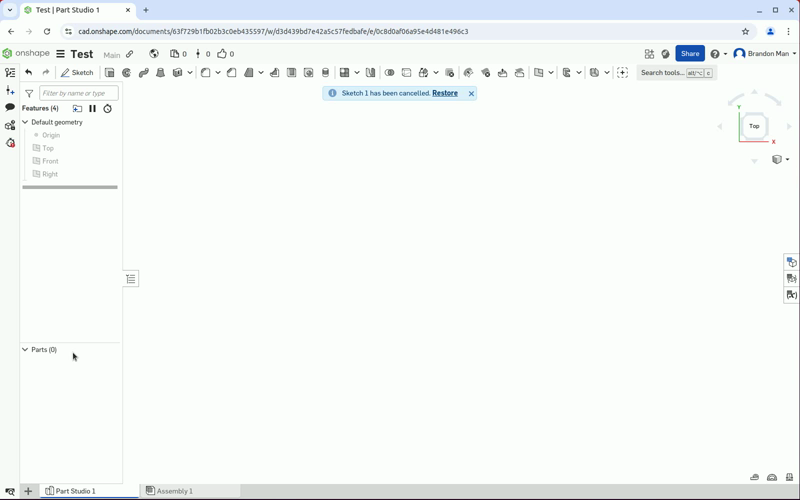
key_down(shift)
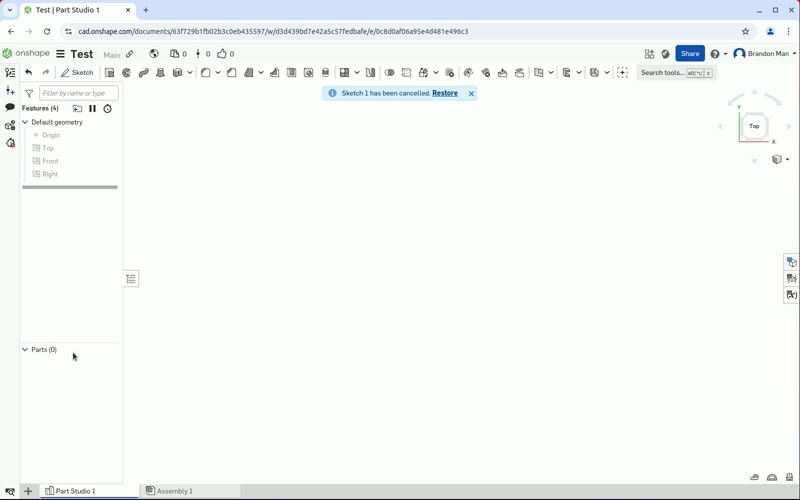
key(up)
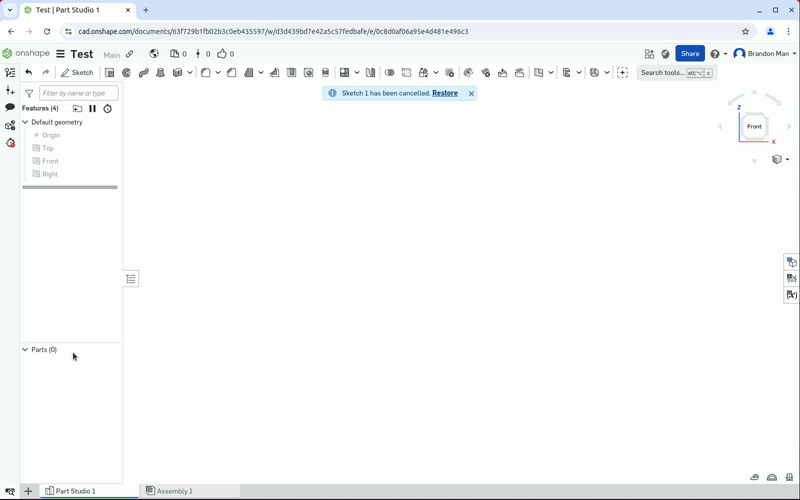
key_up(shift)
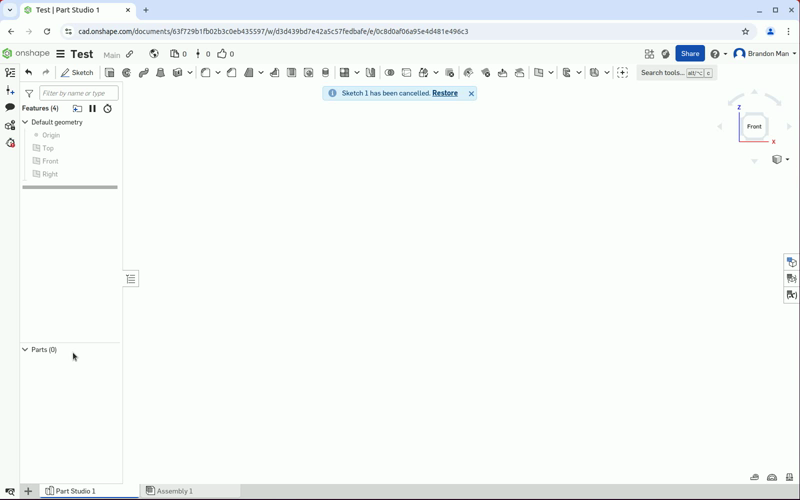
mouse_move(73, 352)
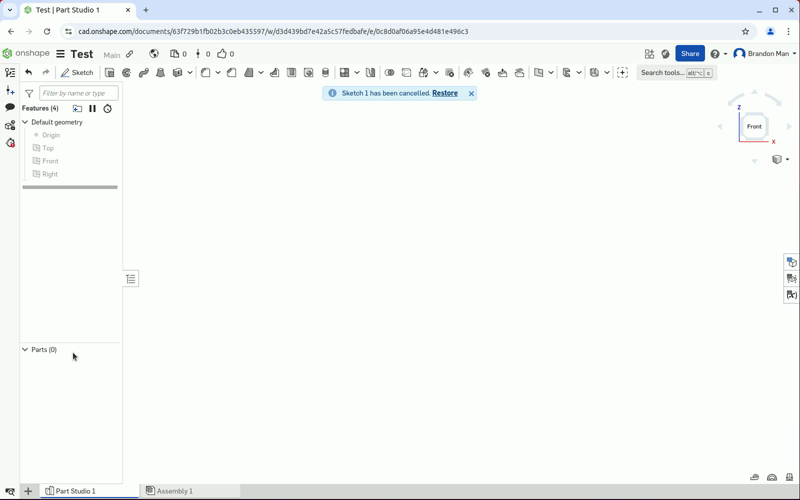
key(shift+y)
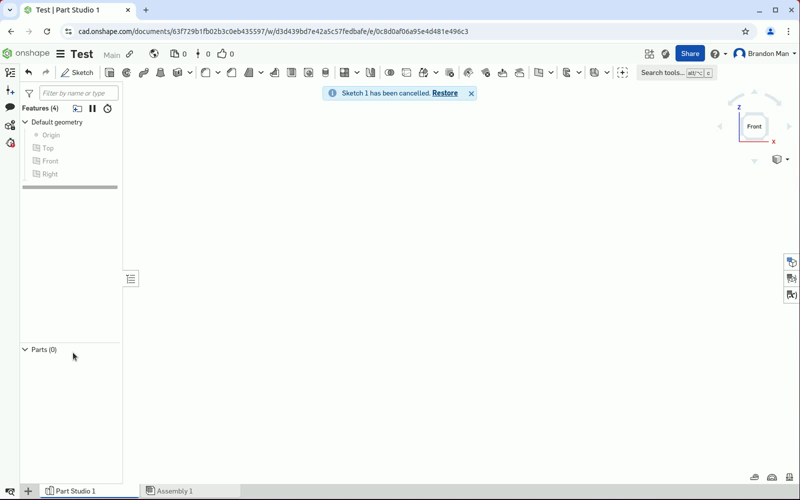
key(shift+s)
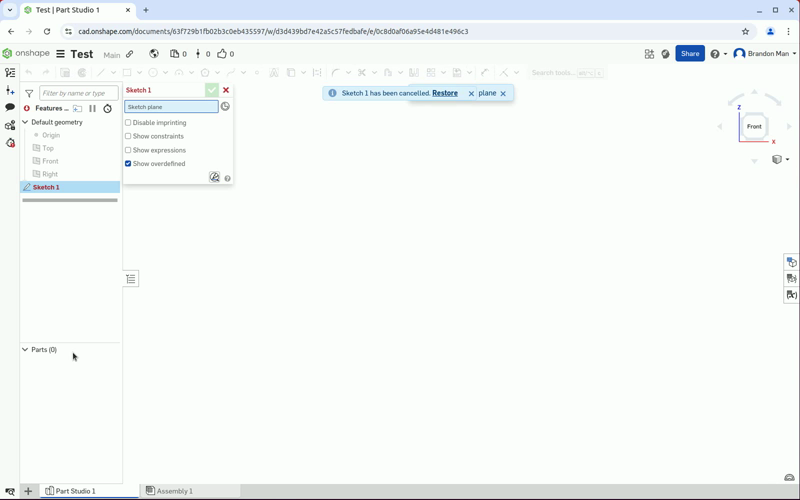
mouse_move(73, 163)
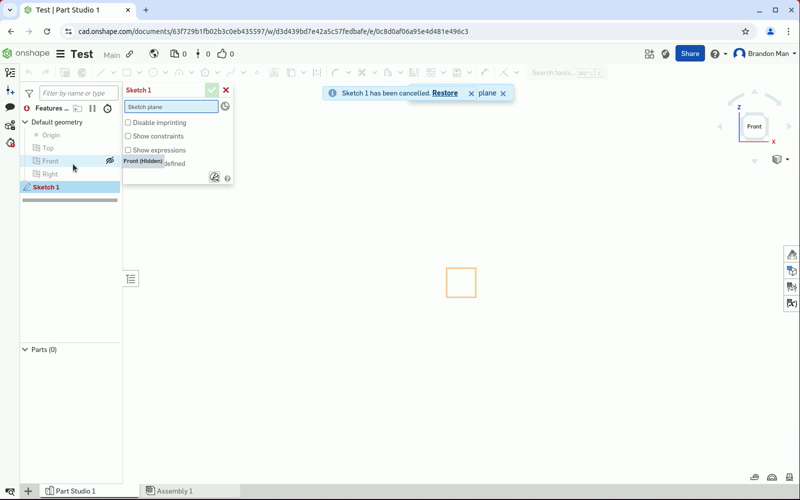
click(73, 163)
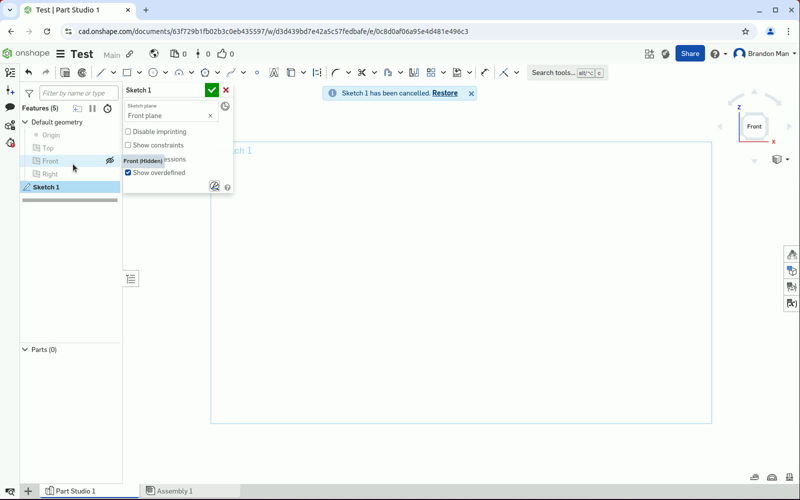
mouse_move(73, 352)
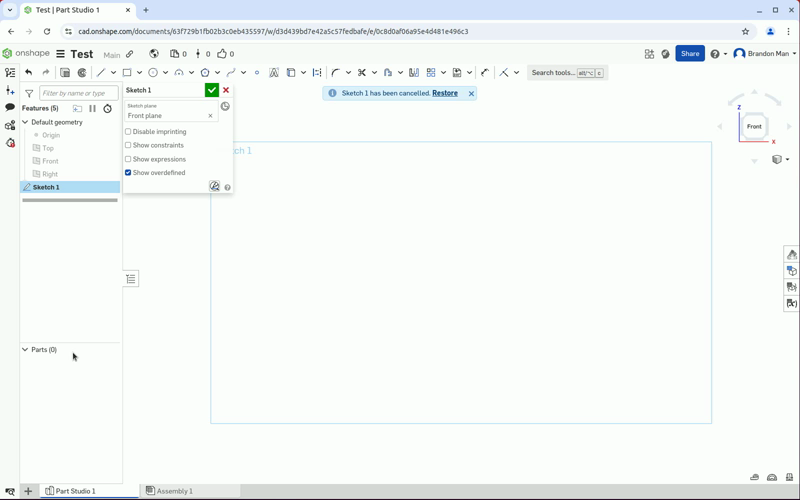
key(y)
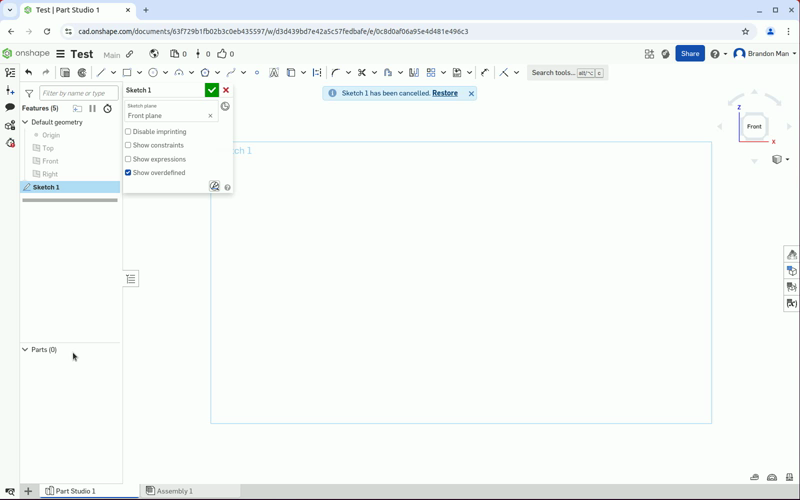
key(l)
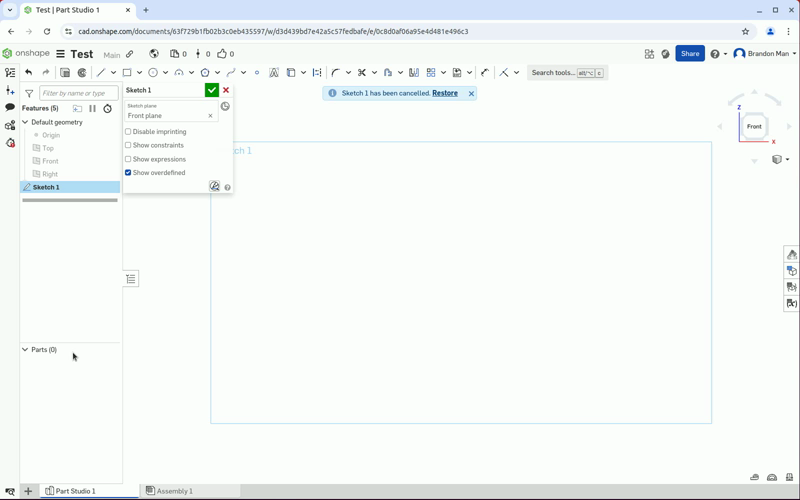
key_down(shift)
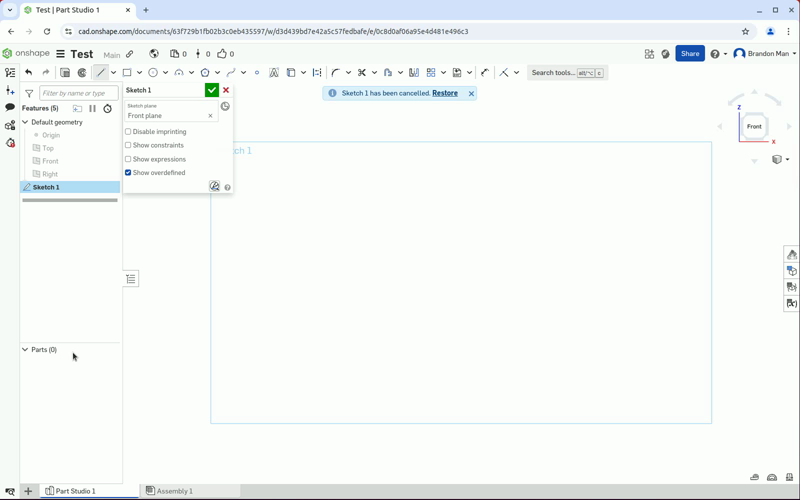
mouse_move(460, 282)
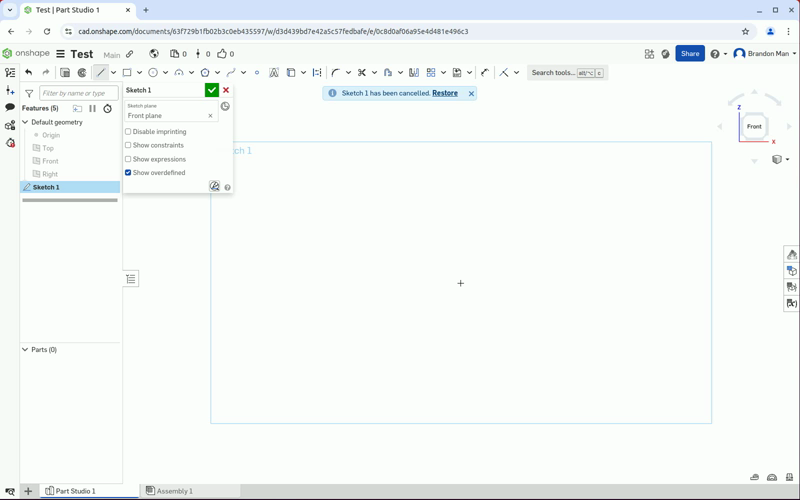
click(460, 282)
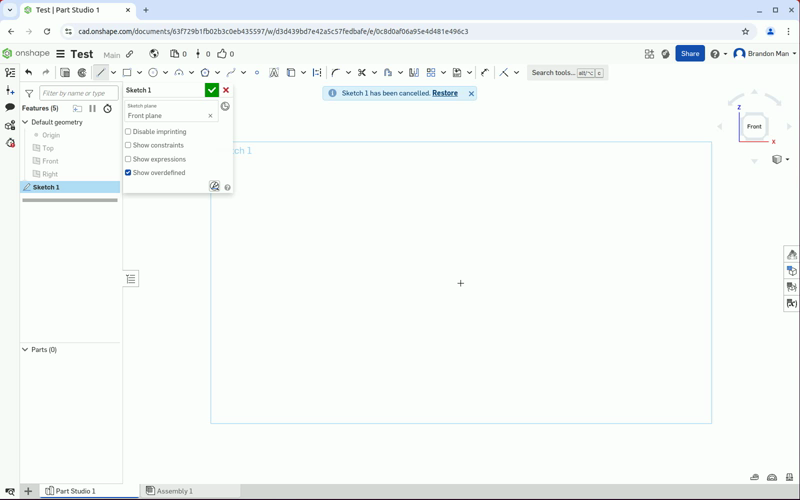
key_up(shift)
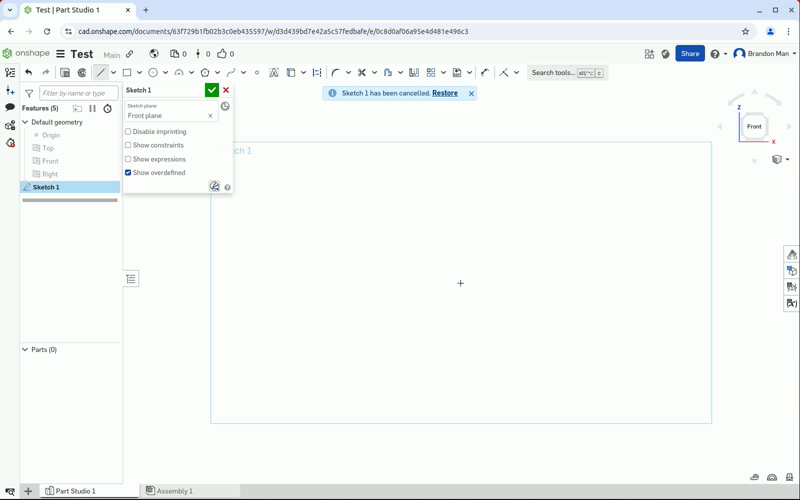
key_down(shift)
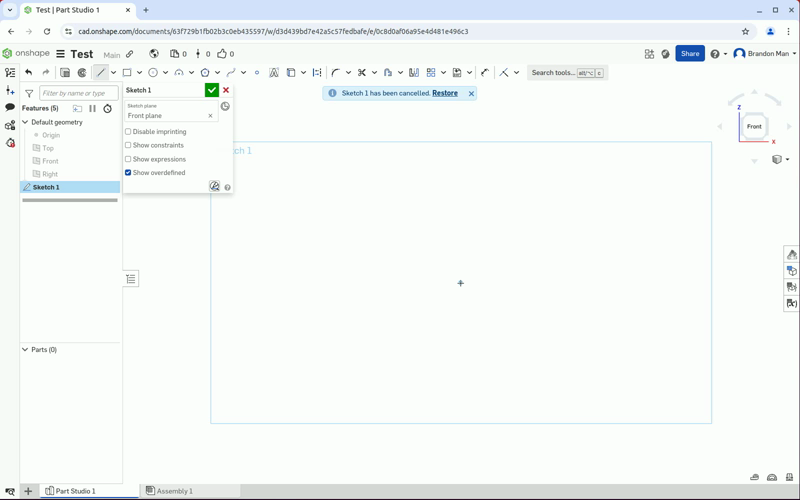
mouse_move(490, 282)
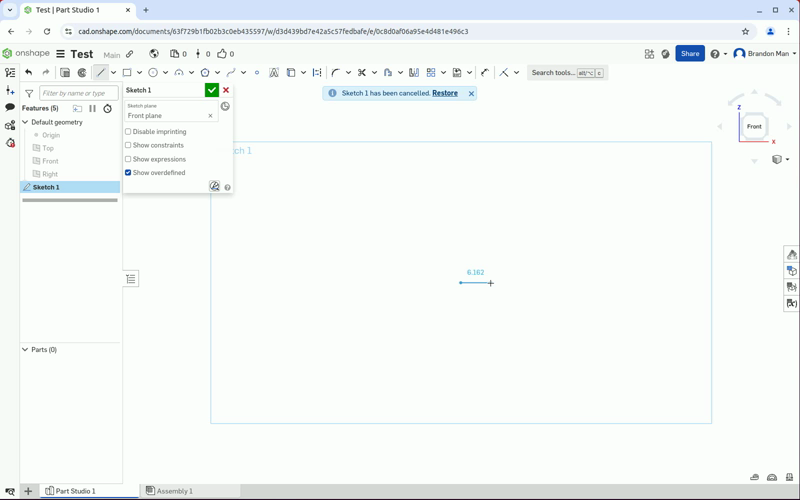
mouse_move(506, 282)
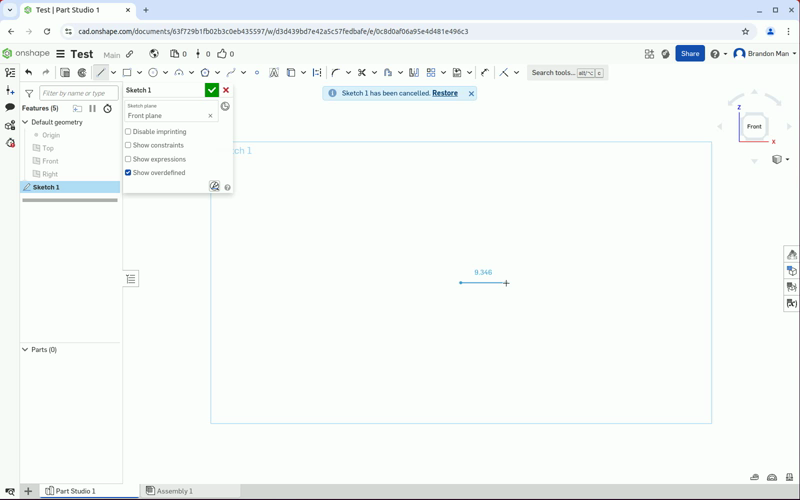
click(506, 282)
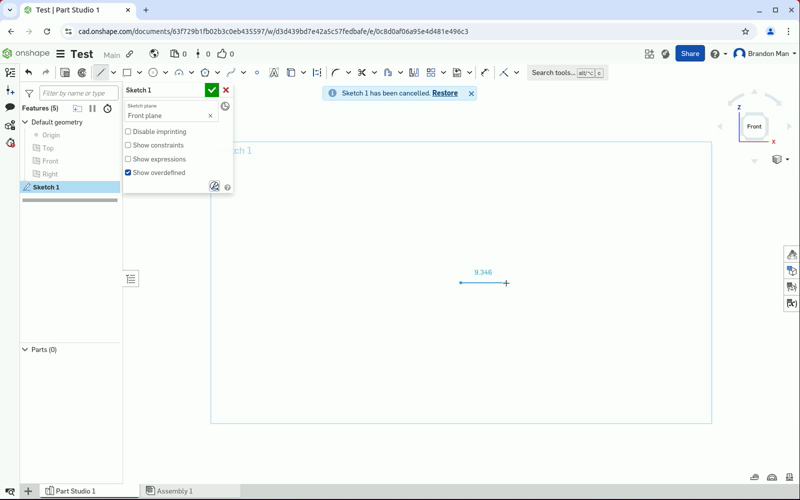
key_up(shift)
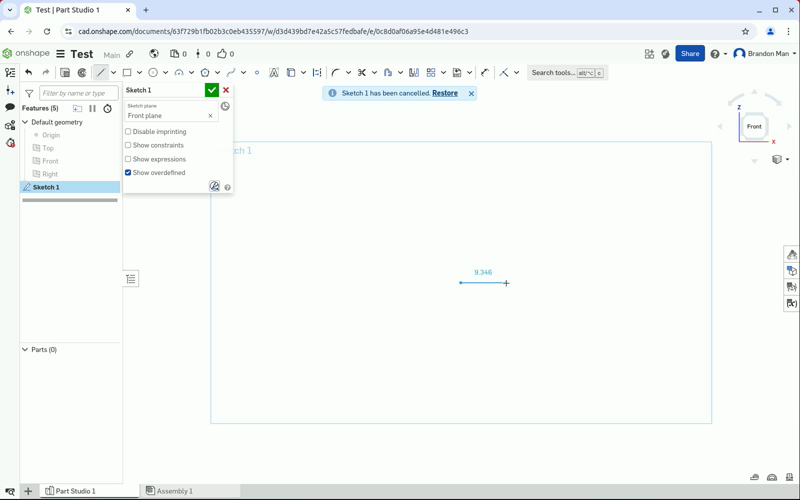
key_down(shift)
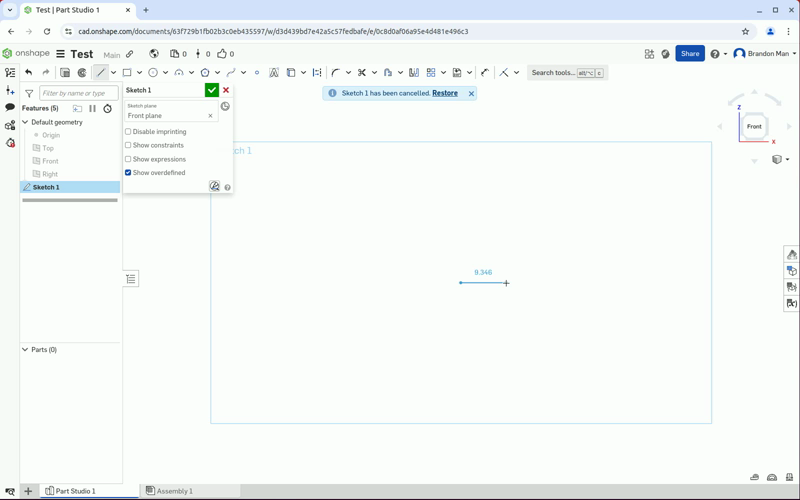
mouse_move(506, 220)
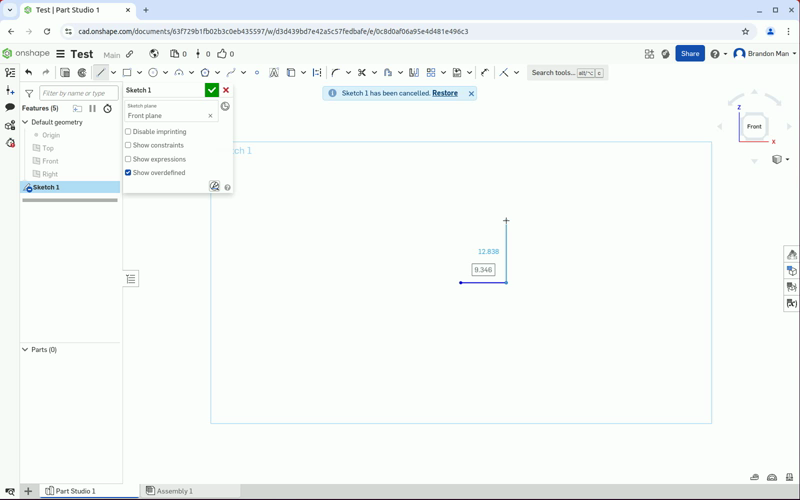
click(506, 220)
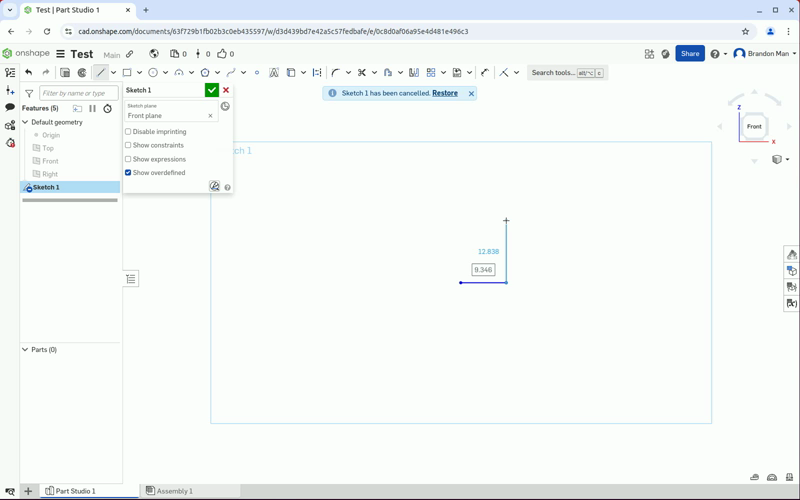
key_up(shift)
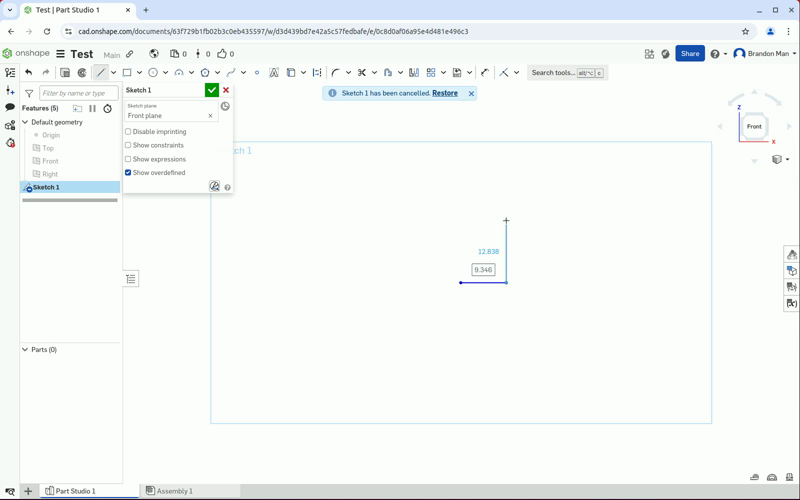
key_down(shift)
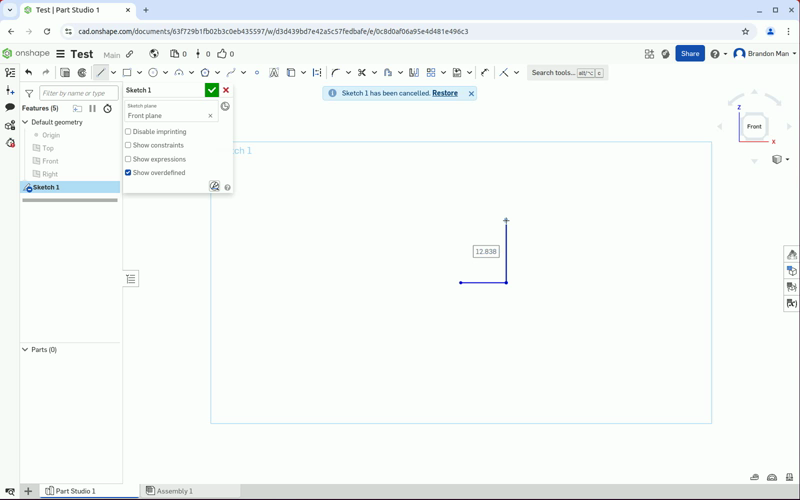
mouse_move(536, 220)
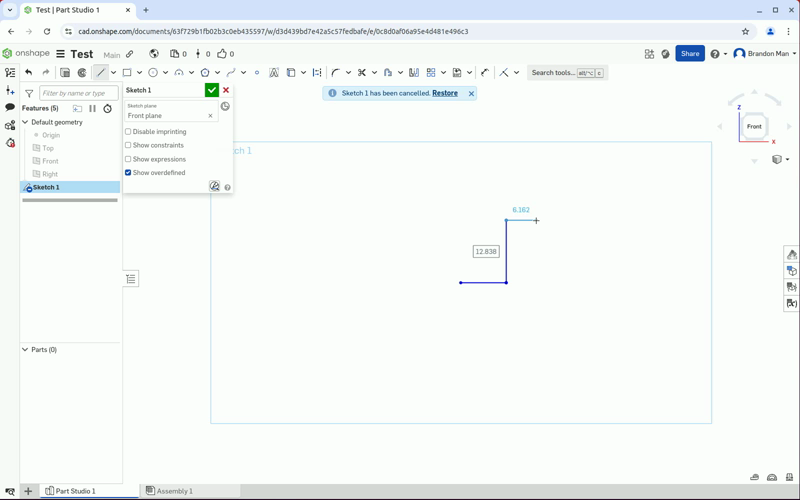
mouse_move(460, 220)
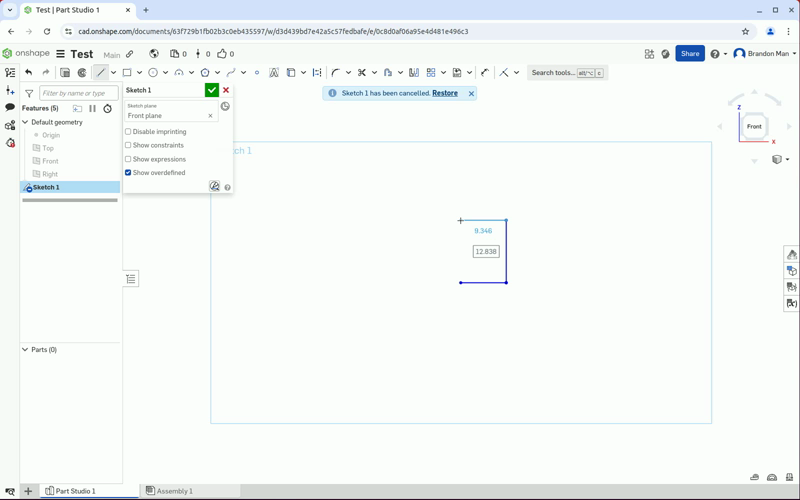
click(460, 220)
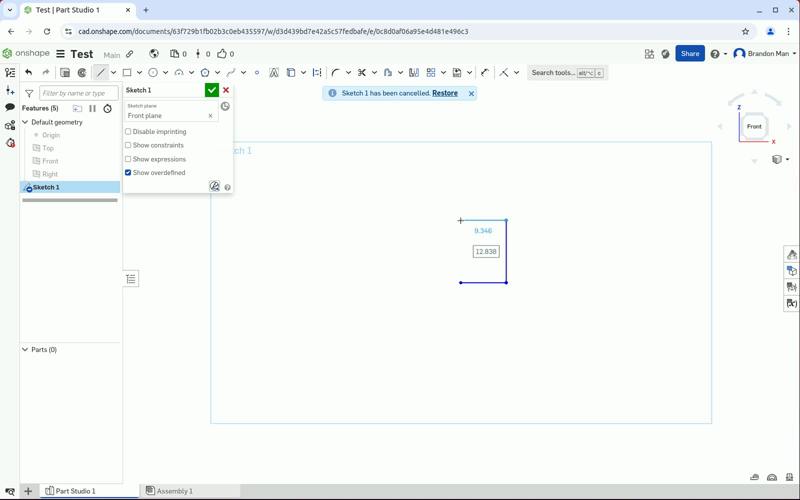
key_up(shift)
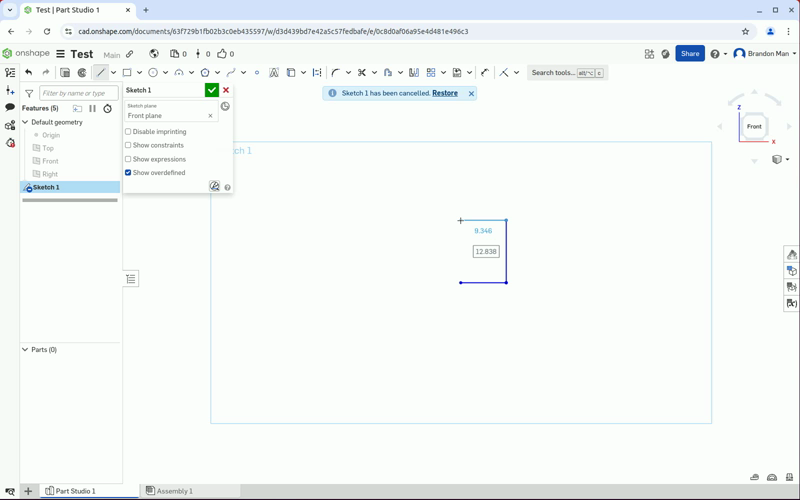
key_down(shift)
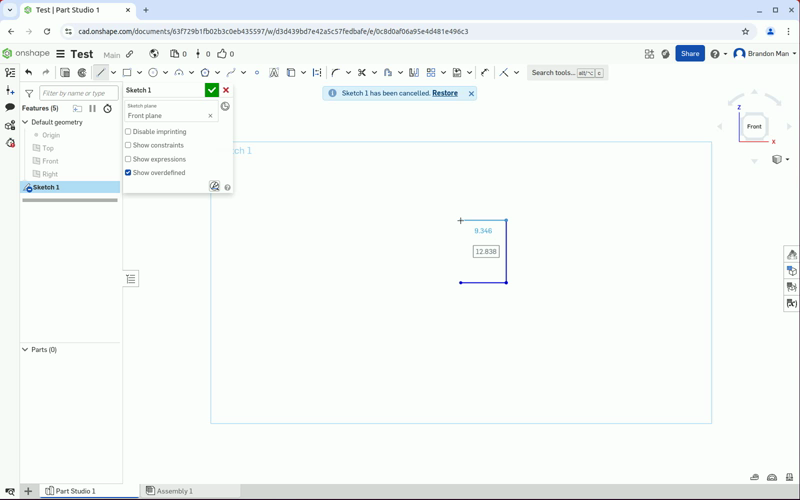
mouse_move(460, 282)
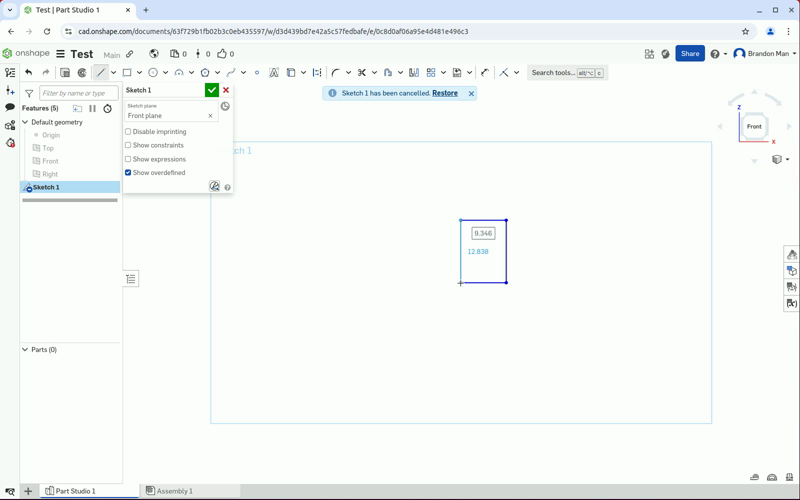
key_up(shift)
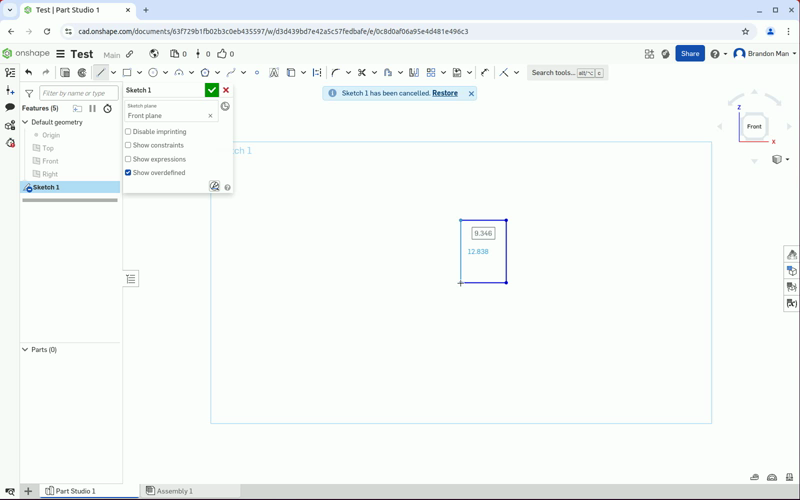
click(460, 282)
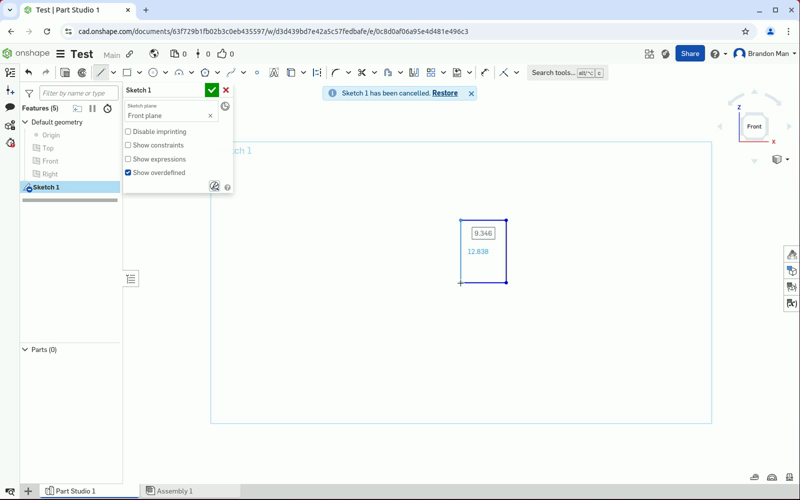
key(esc)
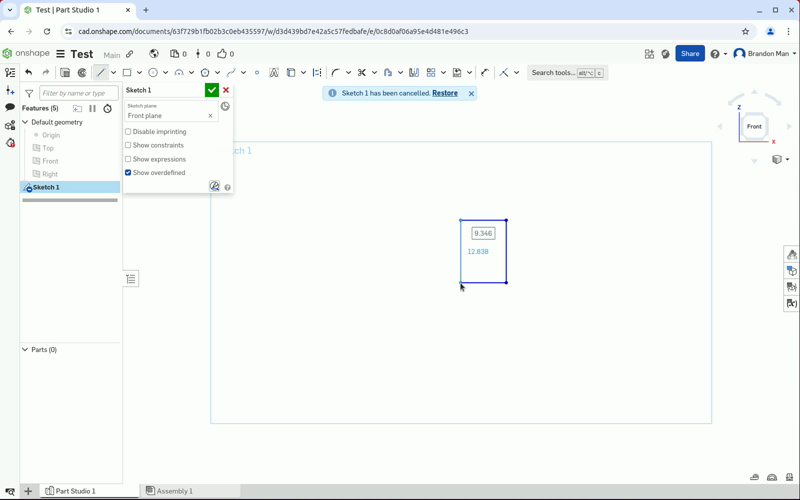
mouse_move(485, 275)
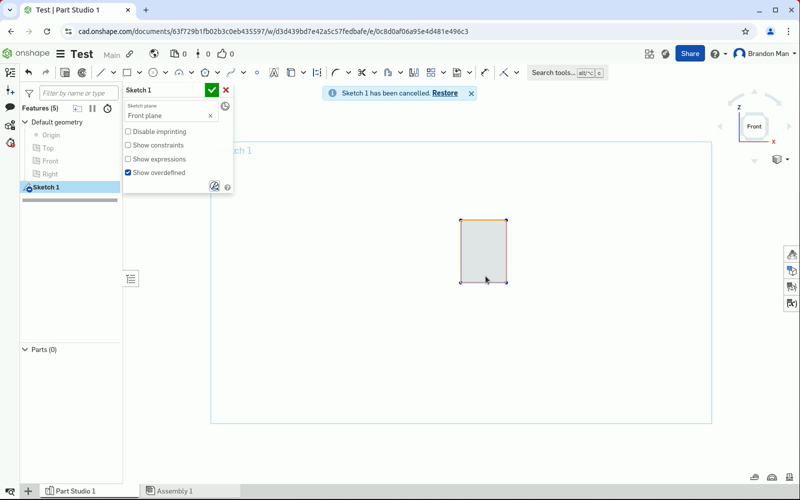
click(485, 275)
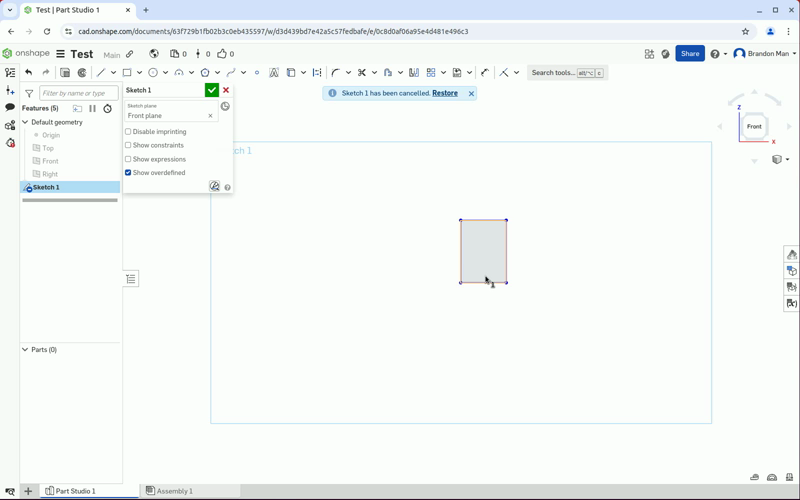
mouse_move(73, 352)
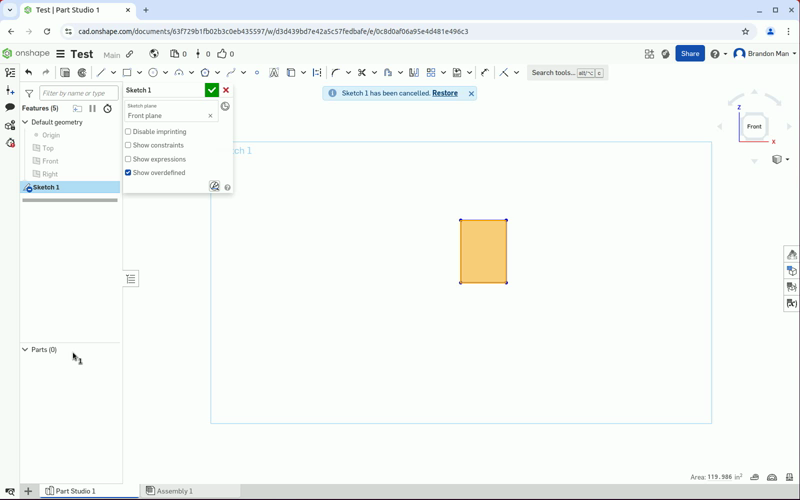
key(shift+y)
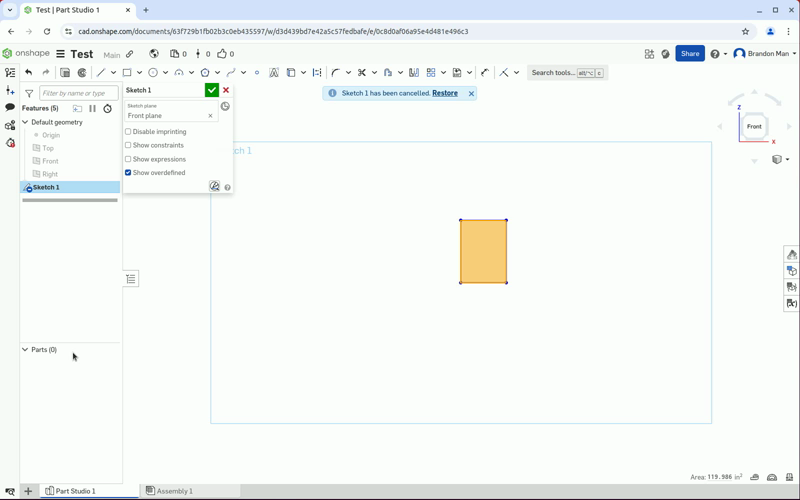
key(shift+e)
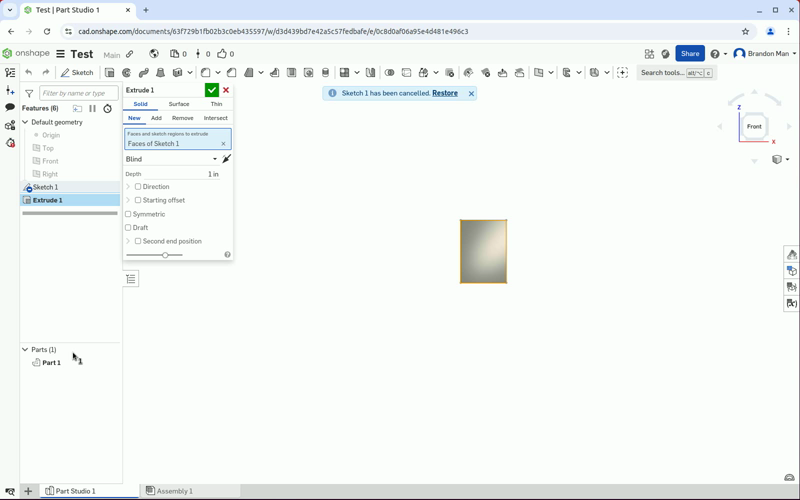
mouse_move(143, 106)
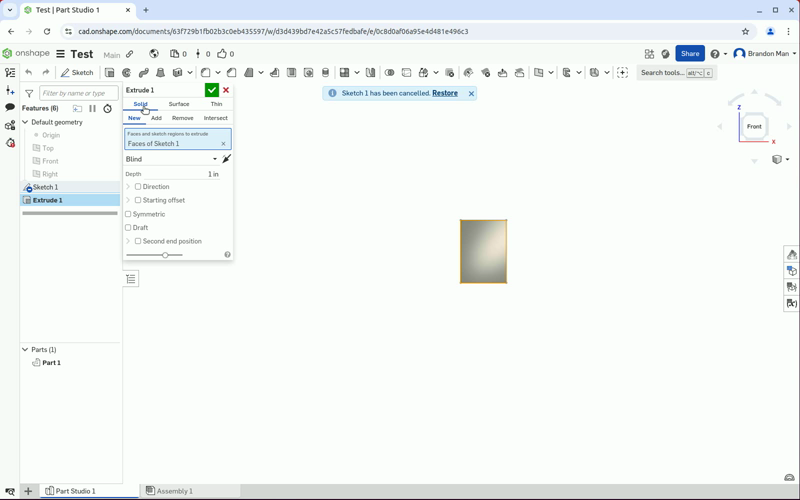
click(143, 106)
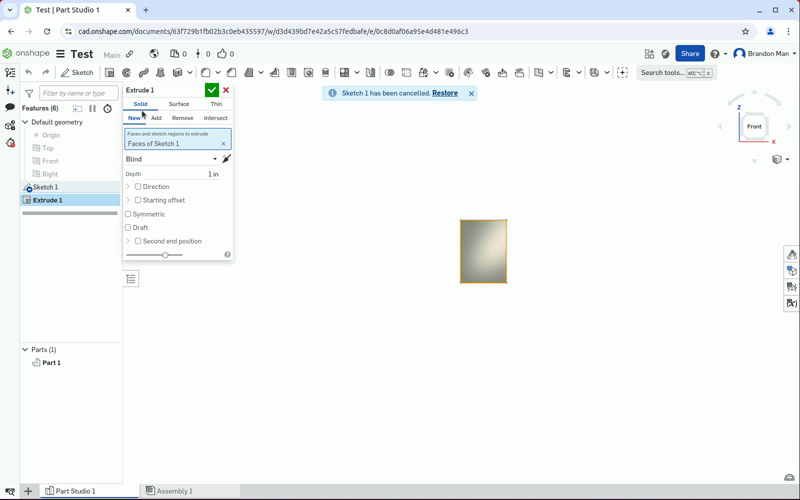
mouse_move(137, 120)
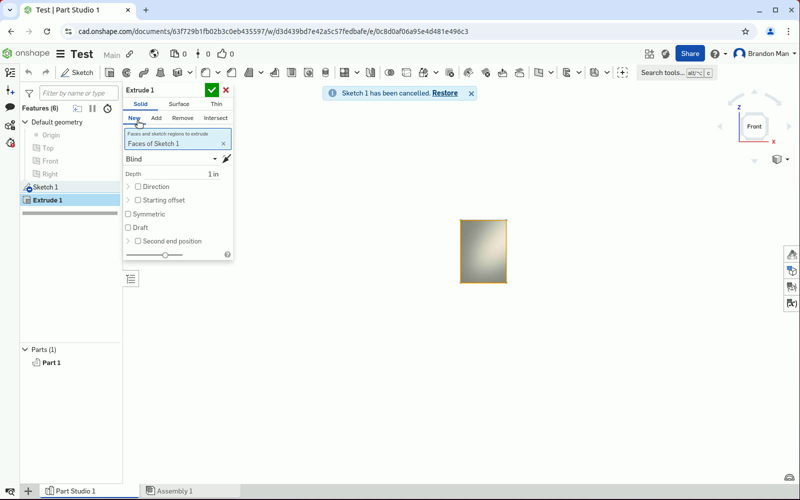
click(137, 120)
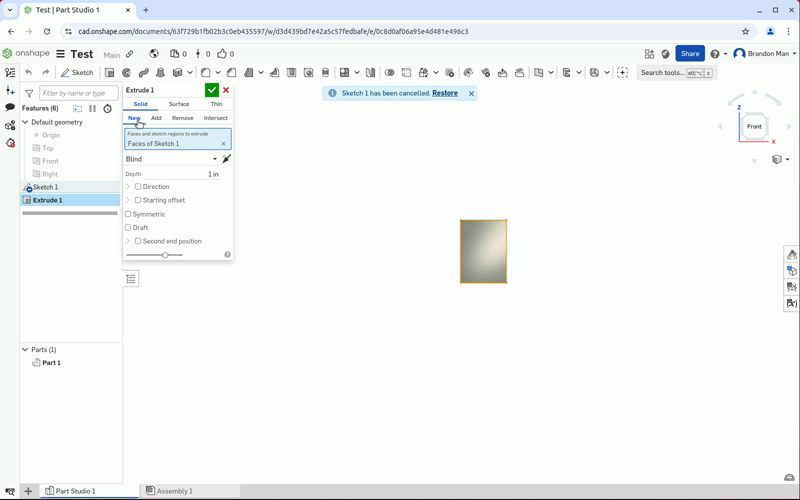
key(tab, 4)
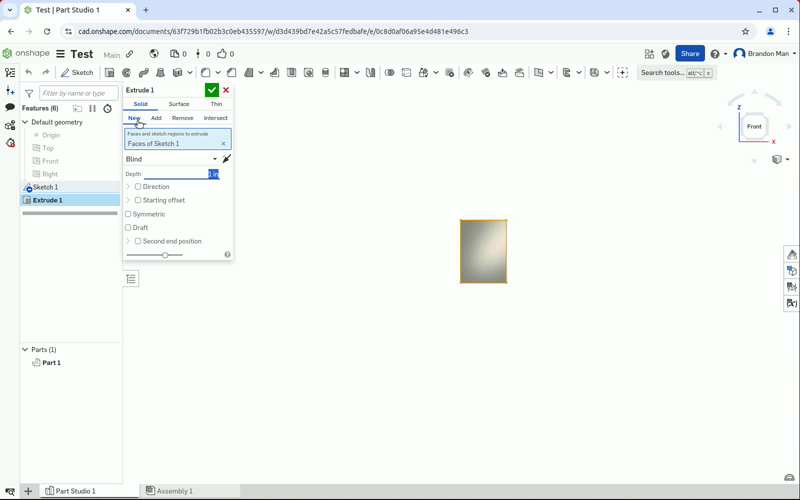
text(0.241)
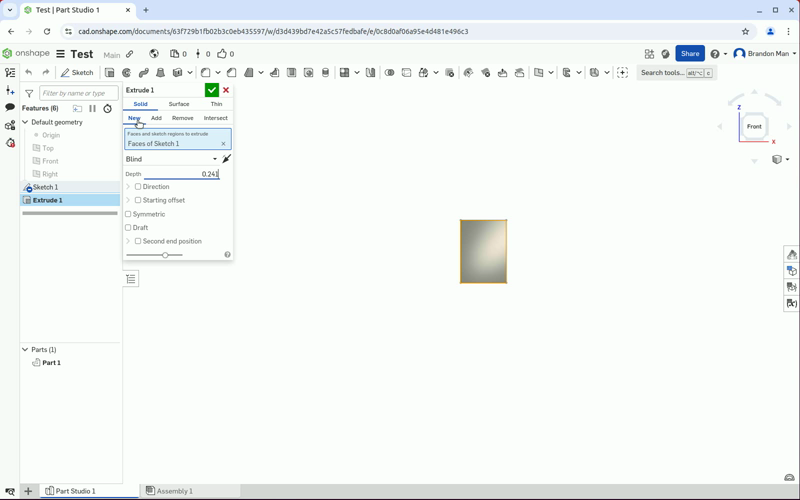
key(enter)
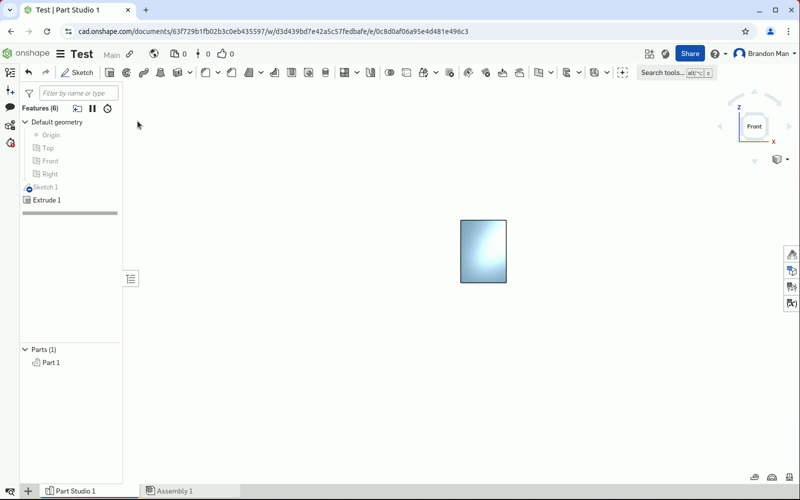
key(shift+h)
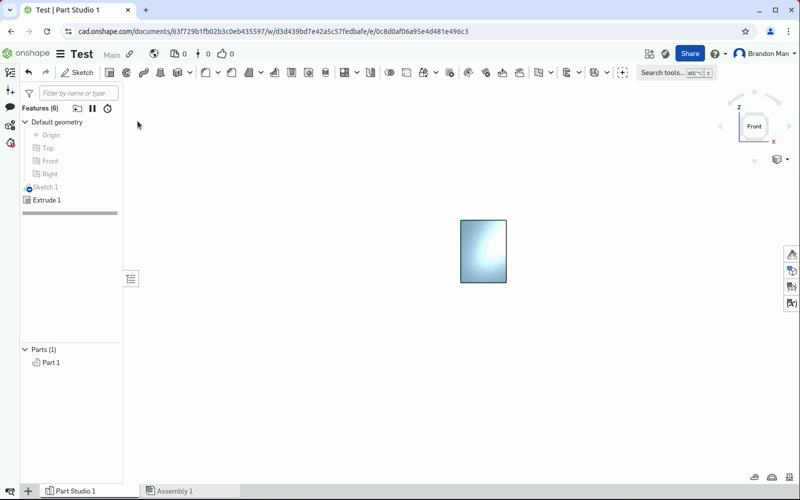
key(shift+h)
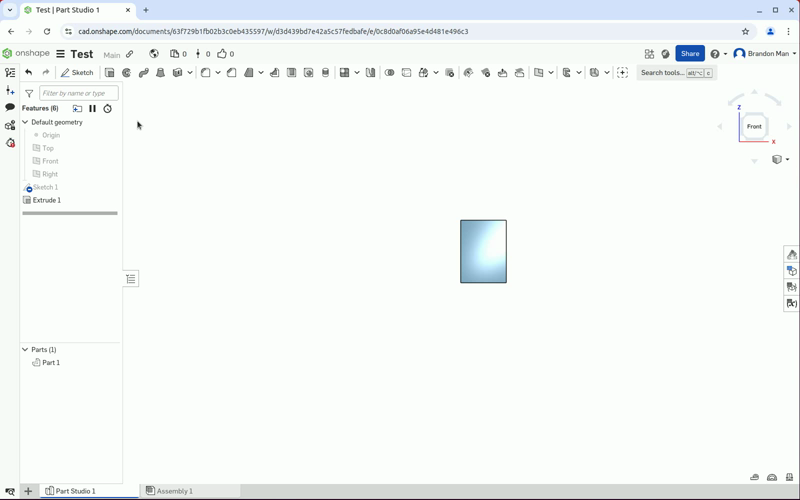
mouse_move(73, 189)
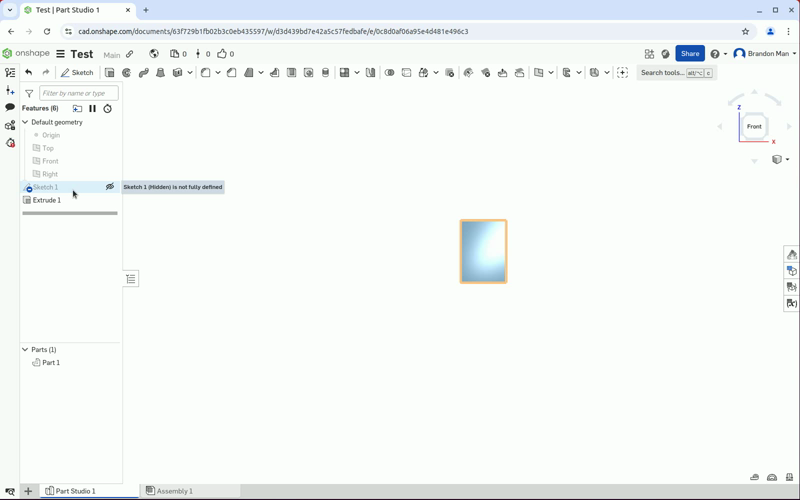
click(73, 189)
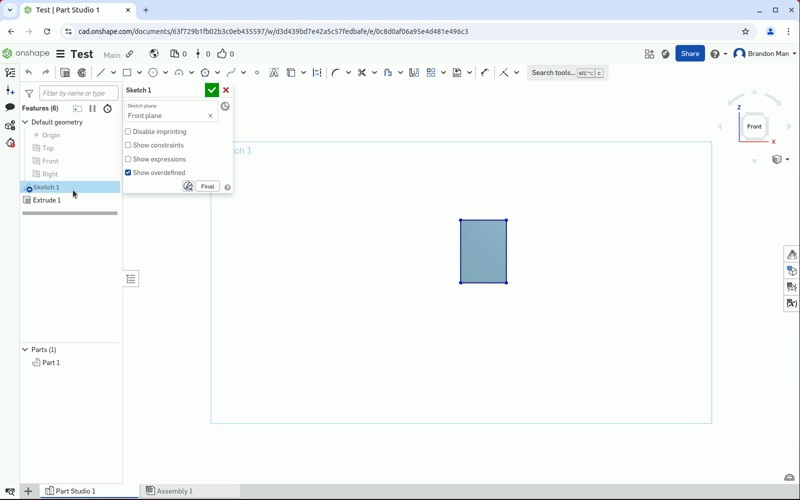
mouse_move(229, 92)
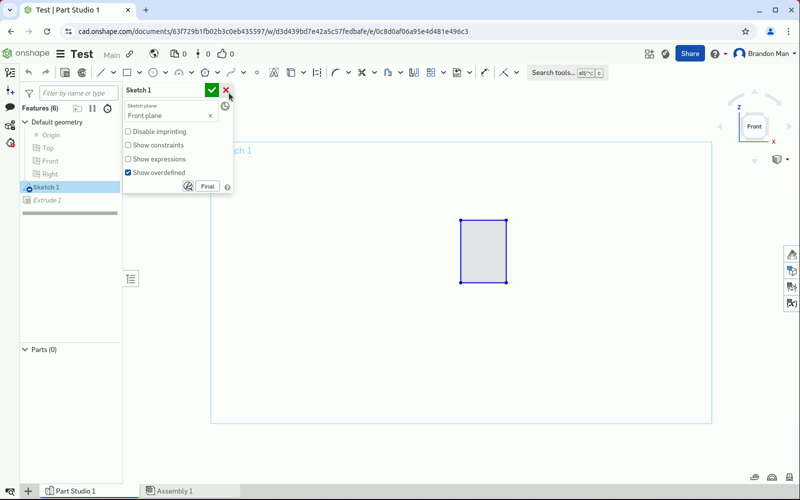
click(229, 92)
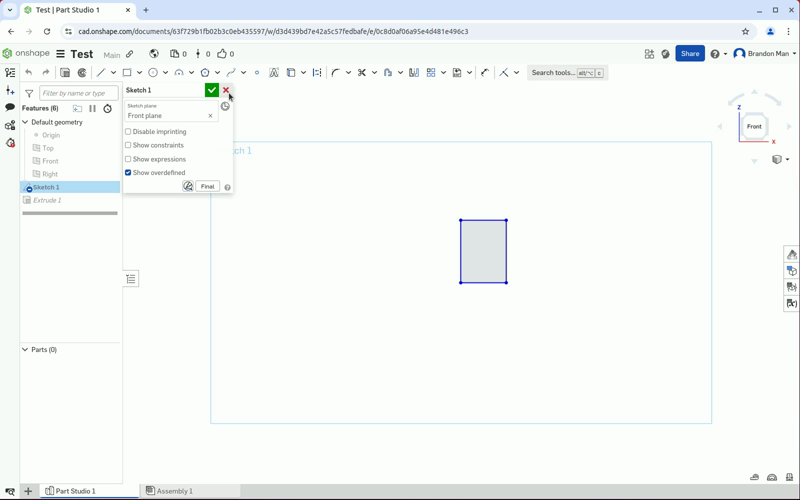
key(shift+s)
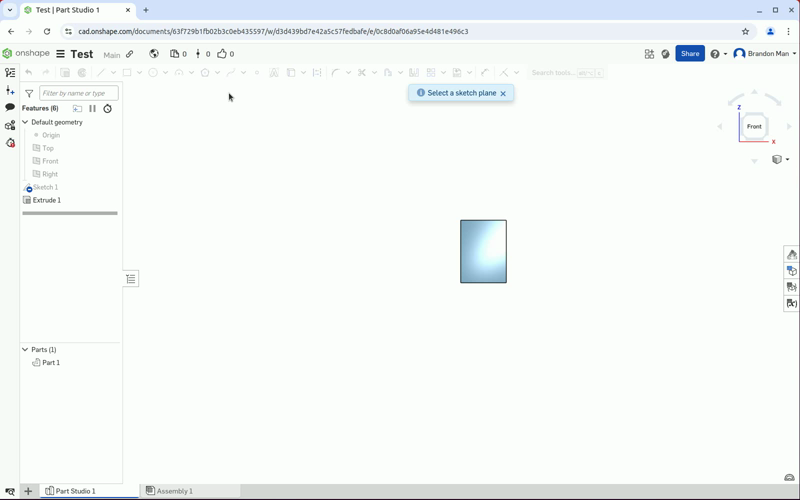
mouse_move(73, 163)
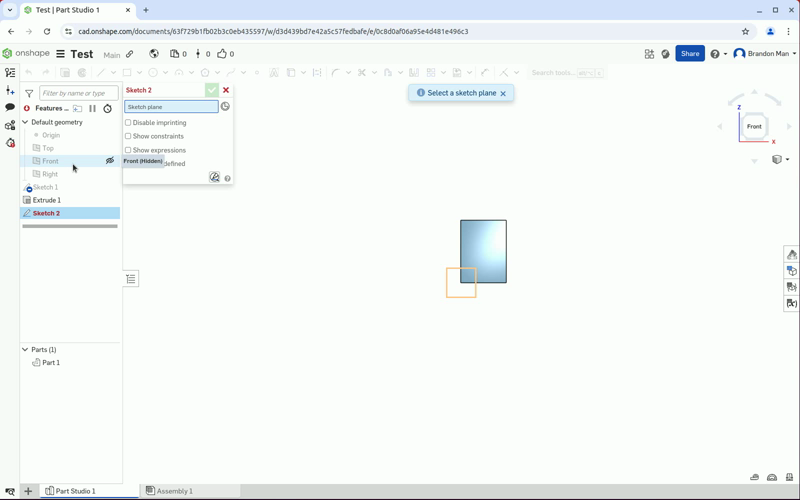
click(73, 163)
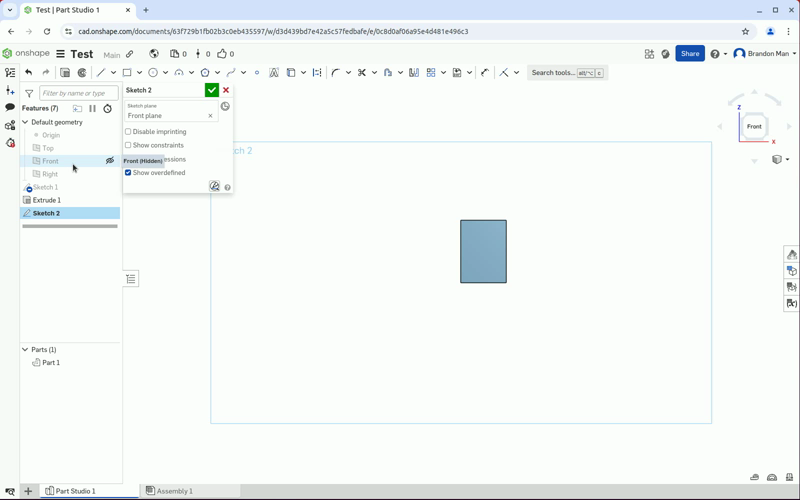
mouse_move(73, 352)
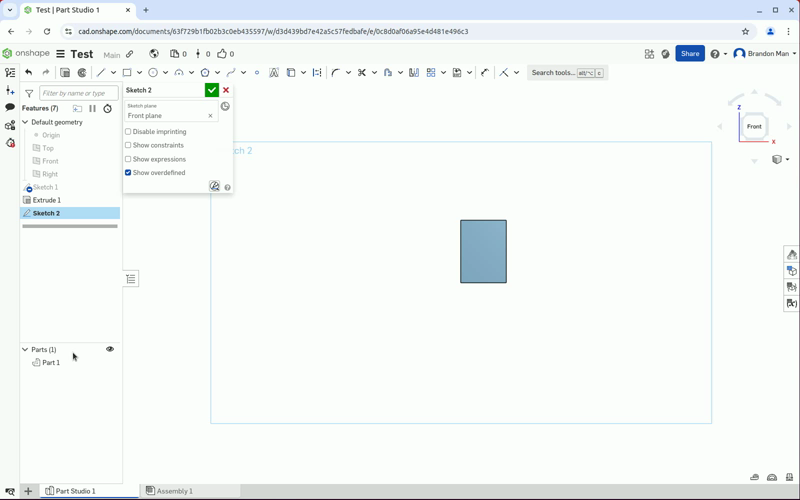
key(y)
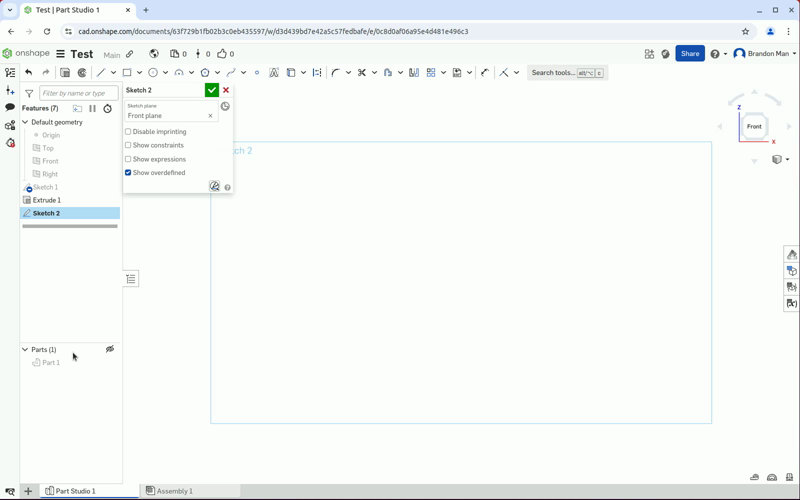
key(l)
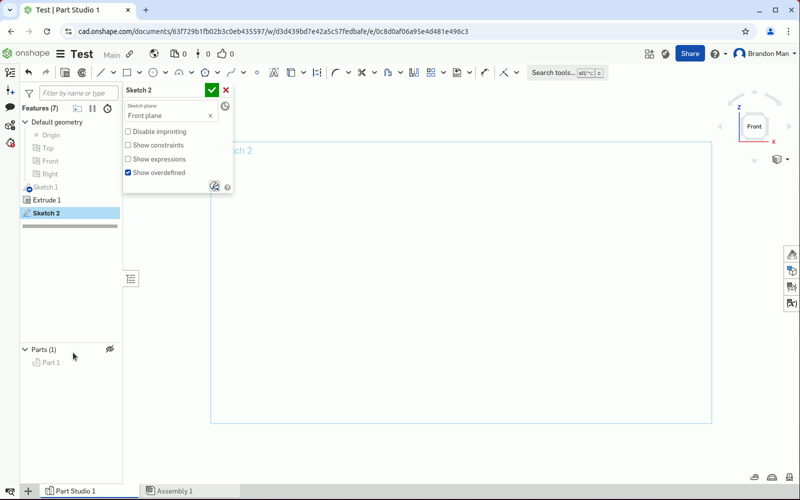
key_down(shift)
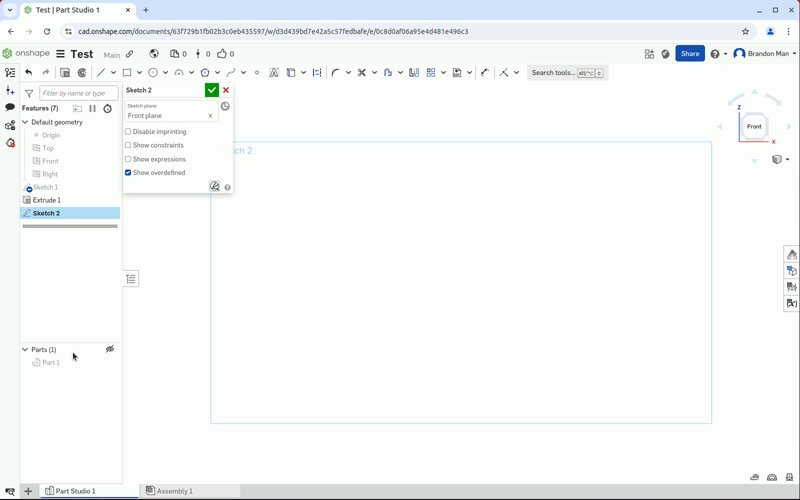
mouse_move(513, 282)
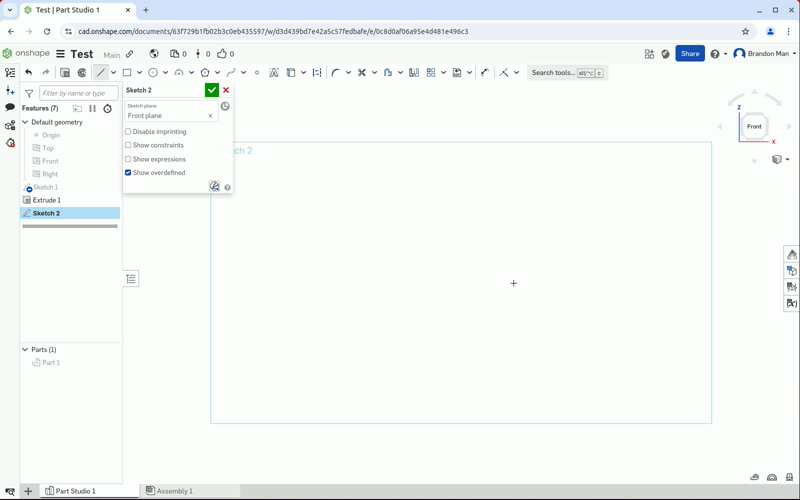
click(513, 282)
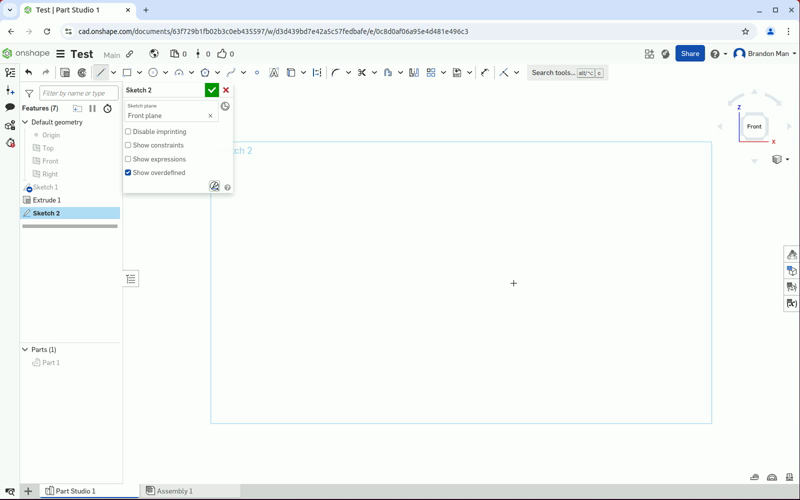
key_up(shift)
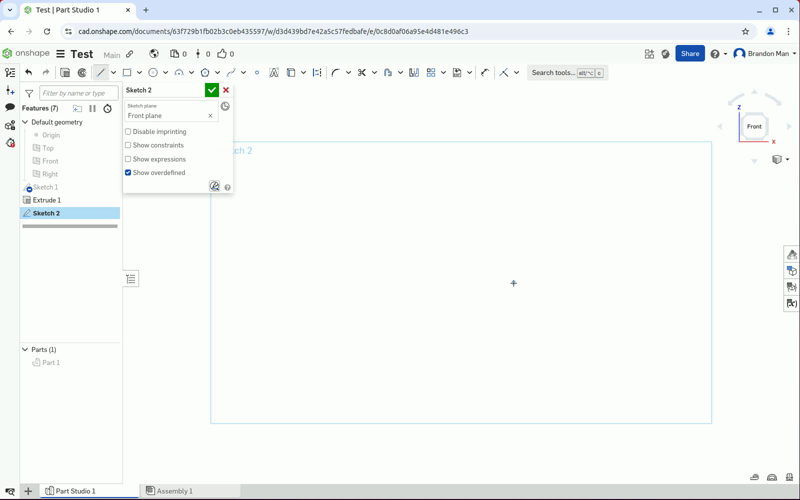
key_down(shift)
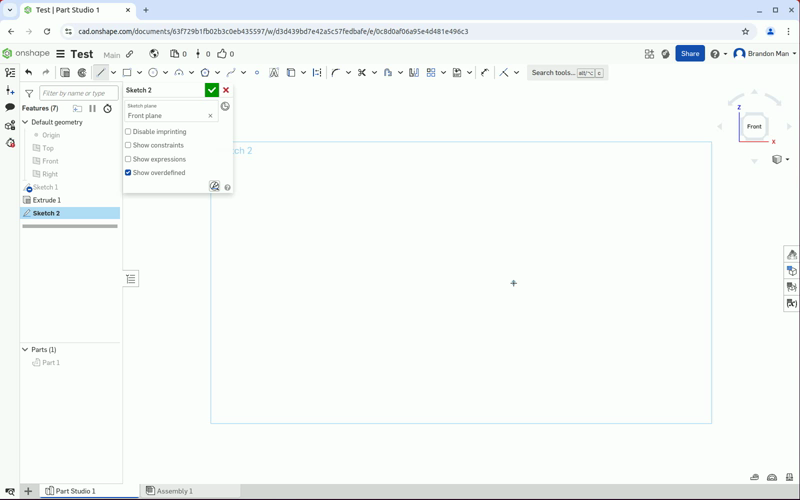
mouse_move(543, 282)
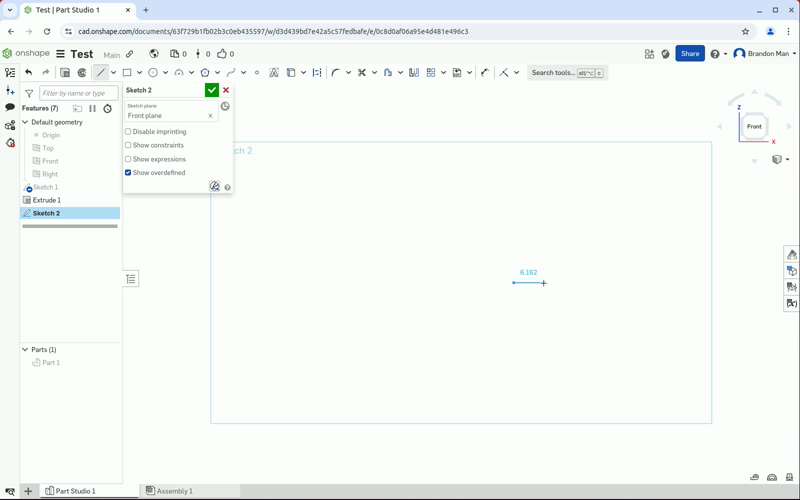
mouse_move(528, 282)
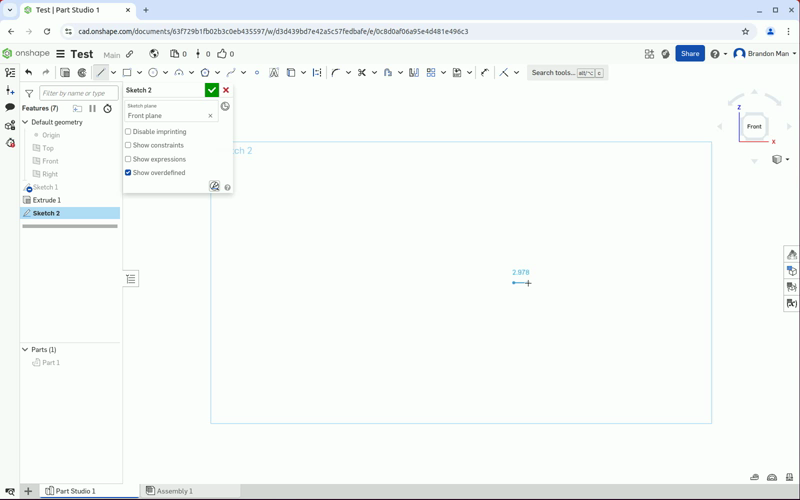
click(528, 282)
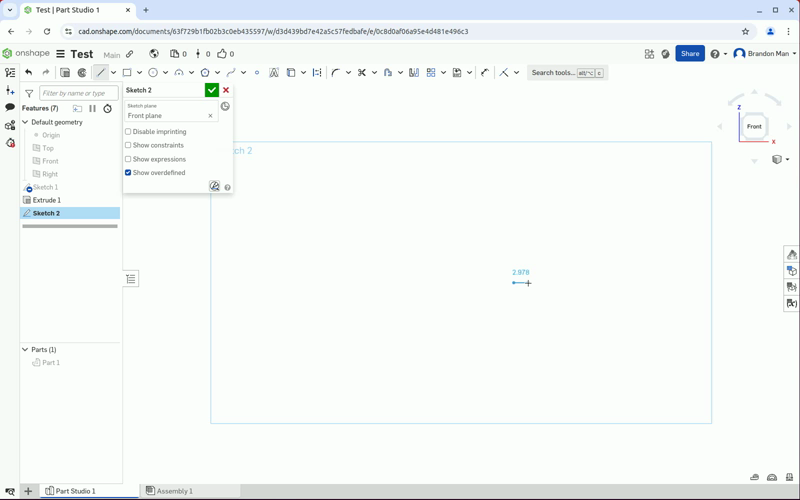
key_up(shift)
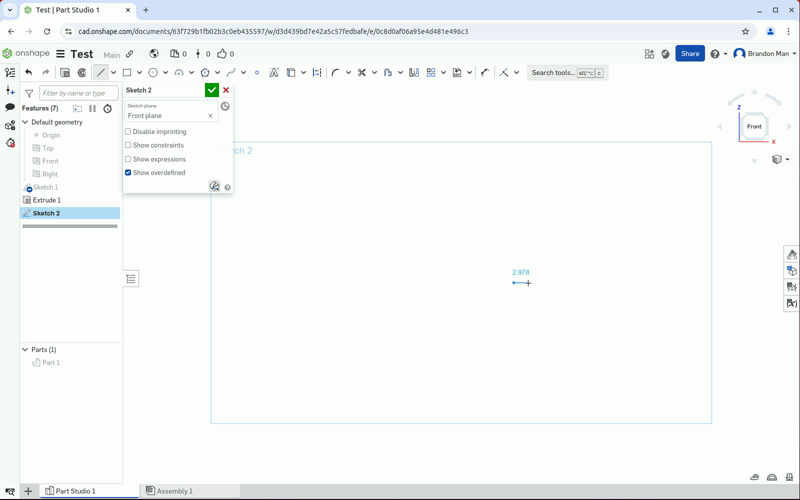
key_down(shift)
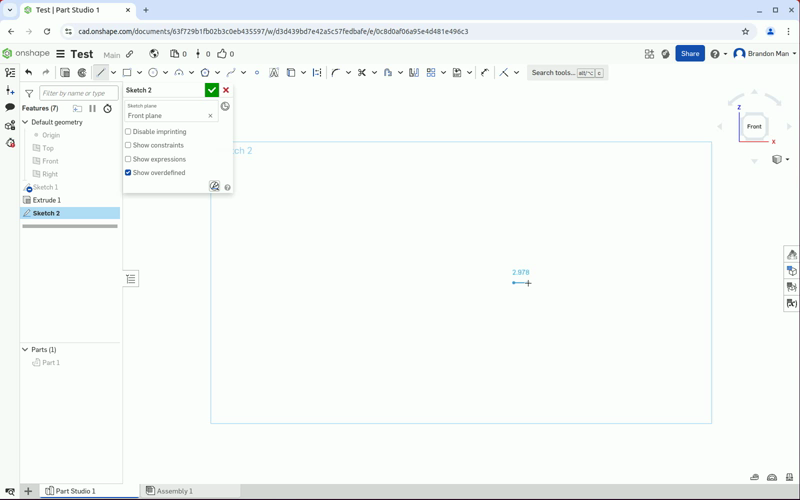
mouse_move(528, 220)
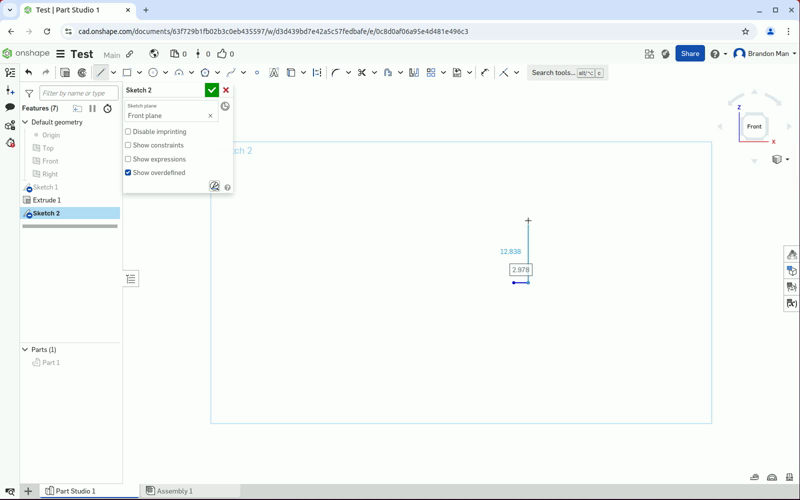
click(528, 220)
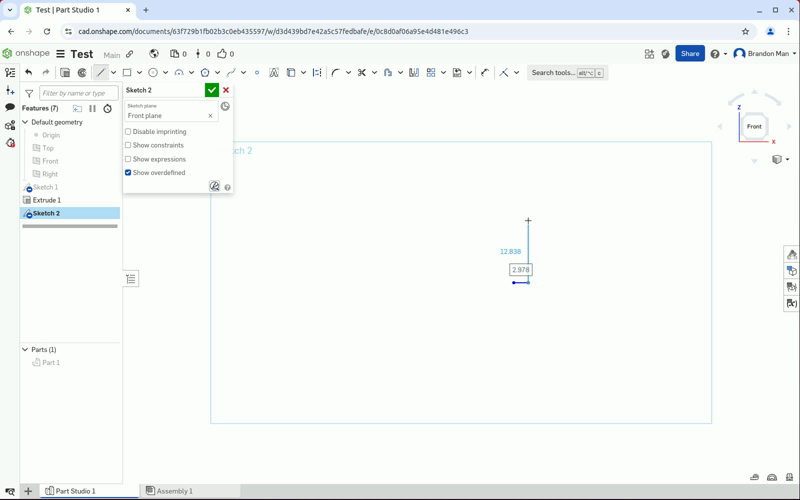
key_up(shift)
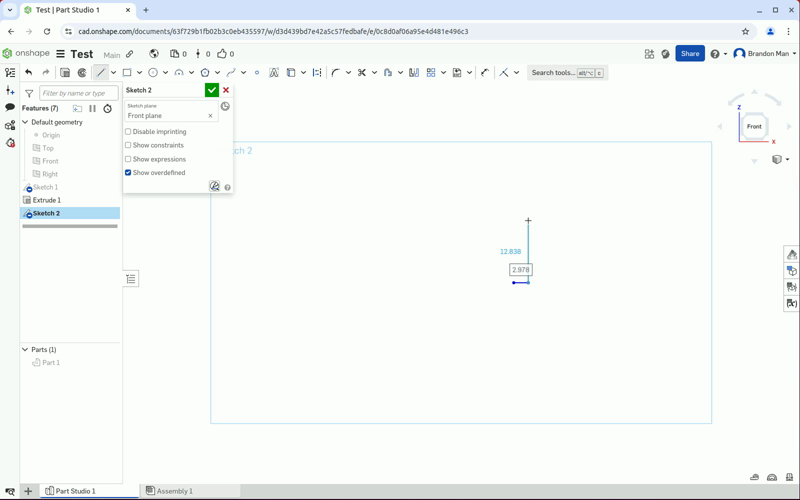
key_down(shift)
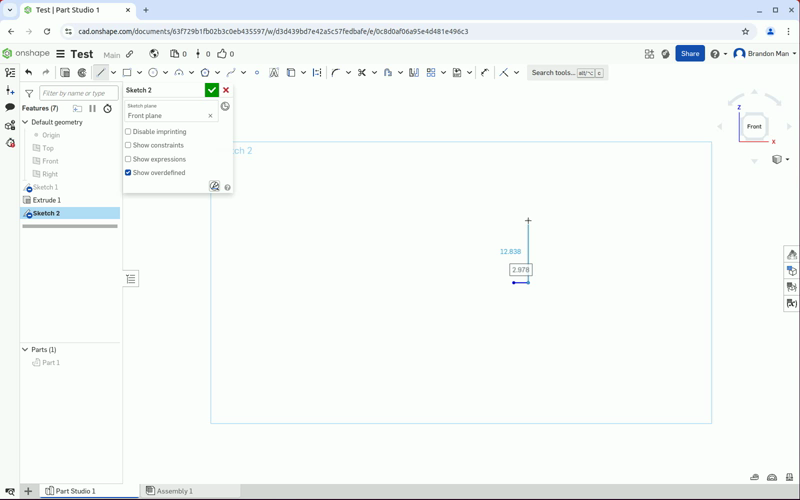
mouse_move(558, 220)
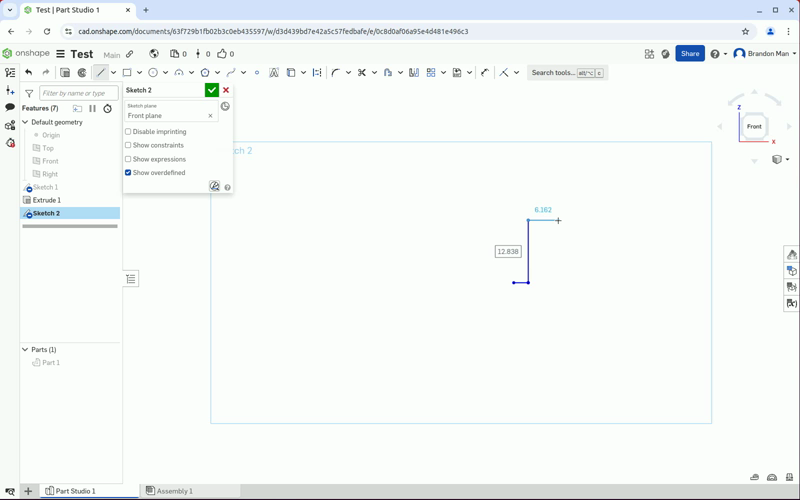
mouse_move(513, 220)
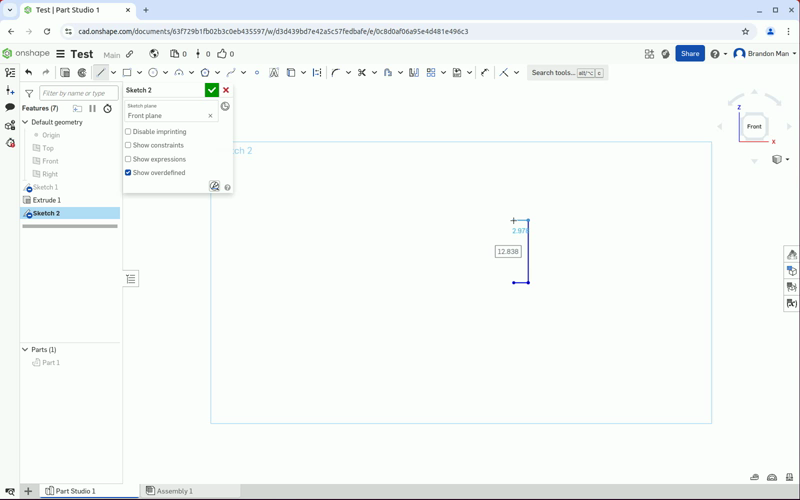
click(513, 220)
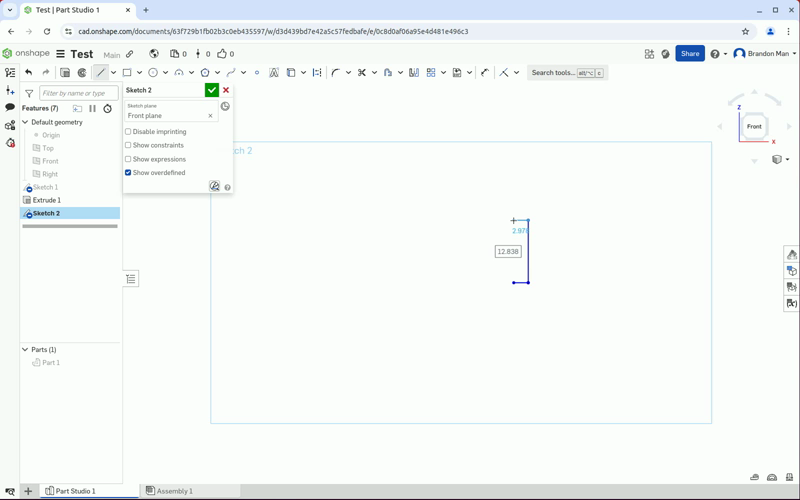
key_up(shift)
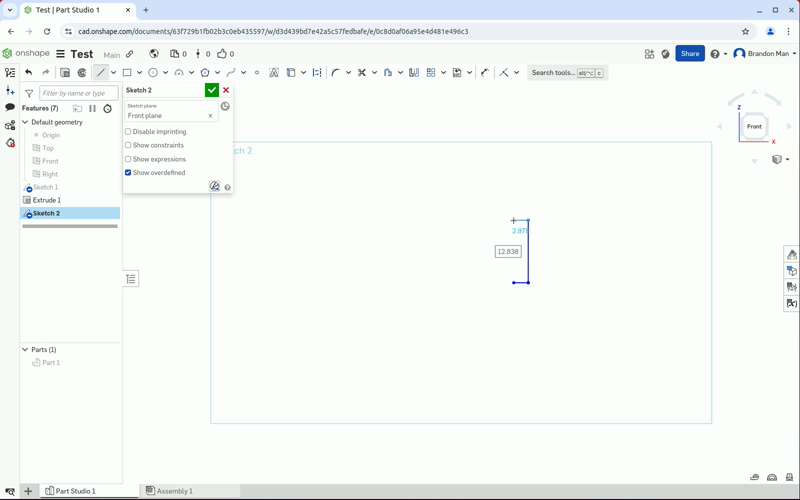
key_down(shift)
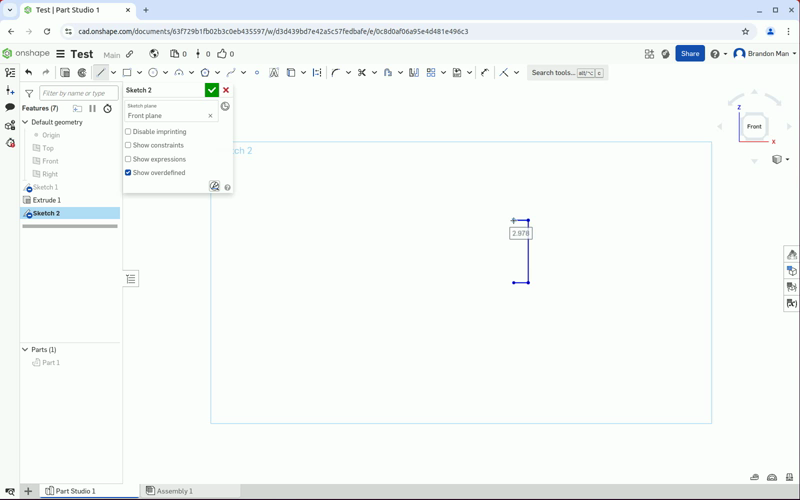
mouse_move(513, 282)
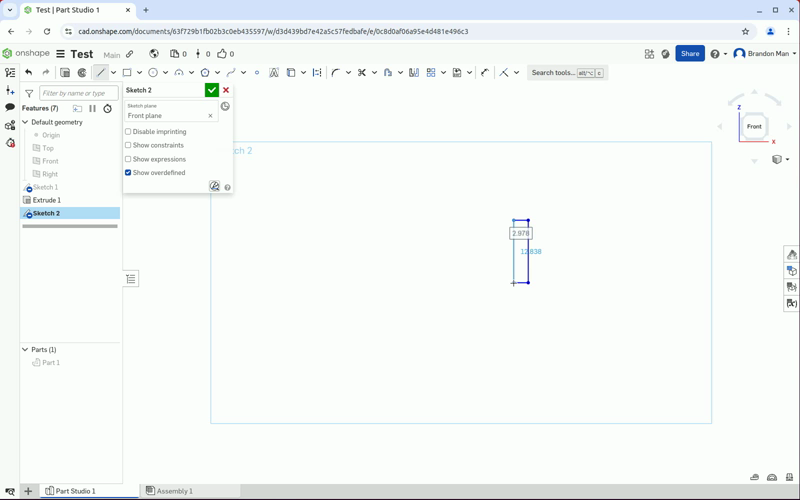
key_up(shift)
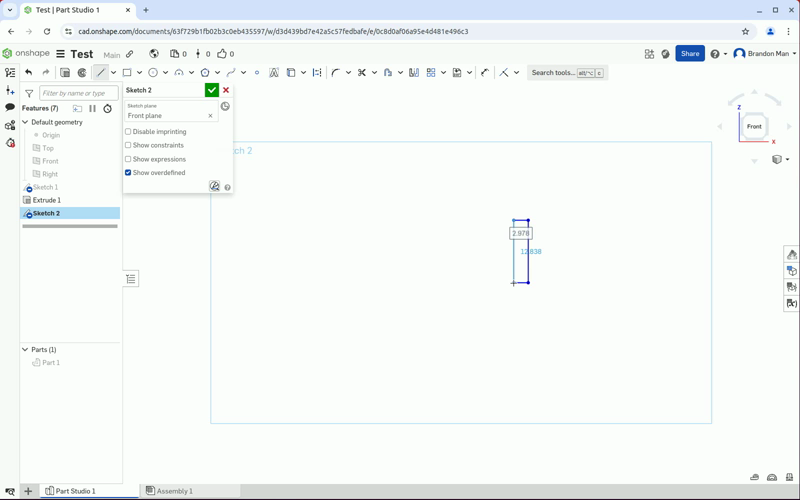
click(513, 282)
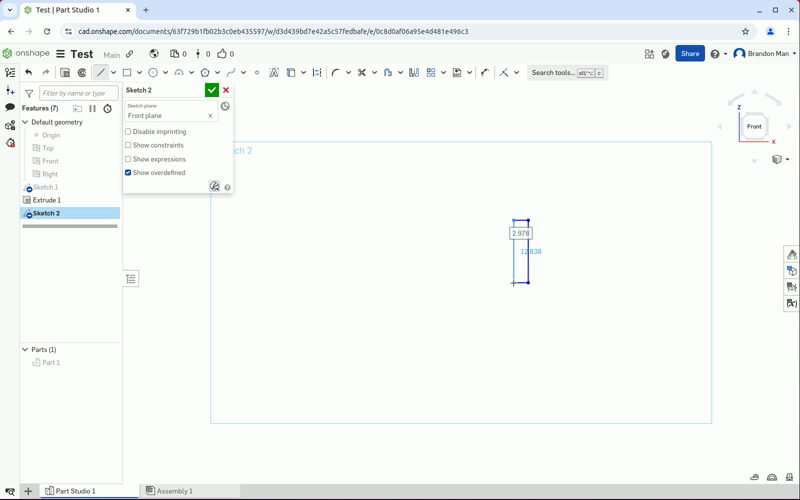
key(esc)
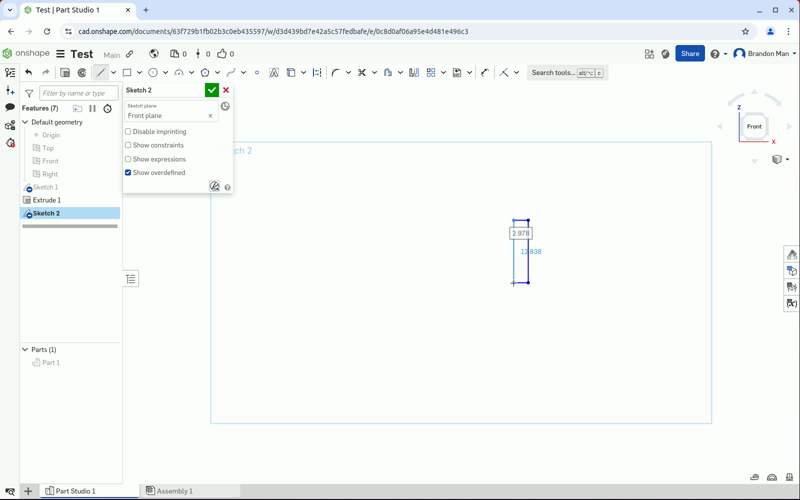
mouse_move(515, 268)
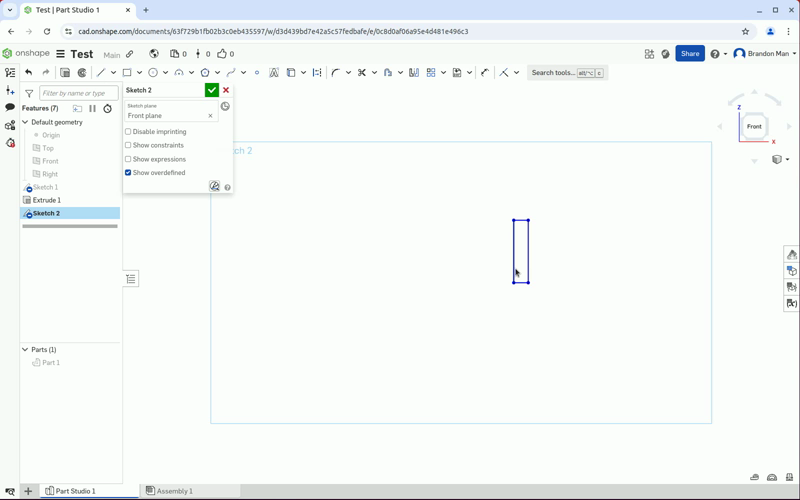
scroll(6)
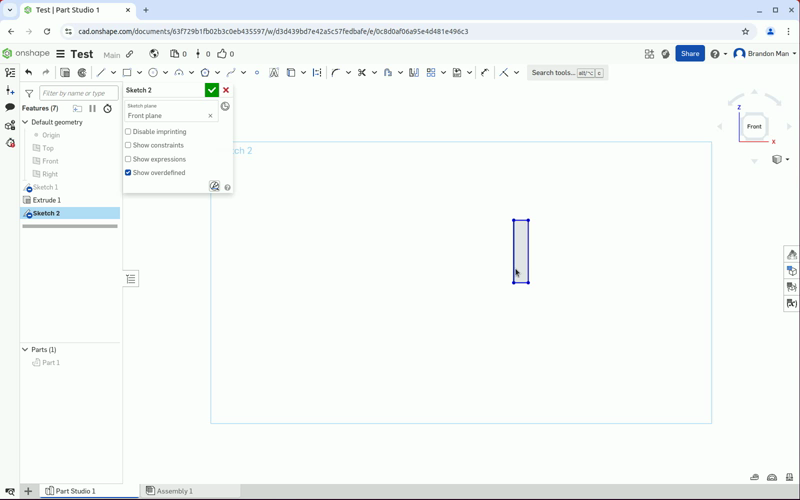
scroll(6)
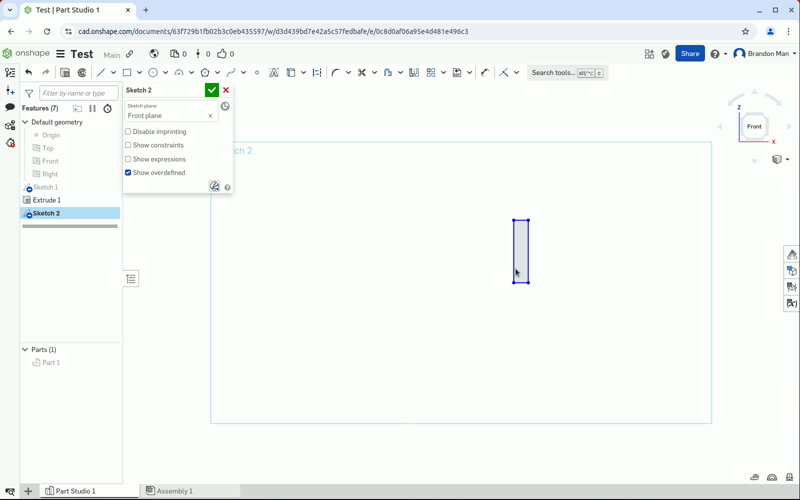
scroll(6)
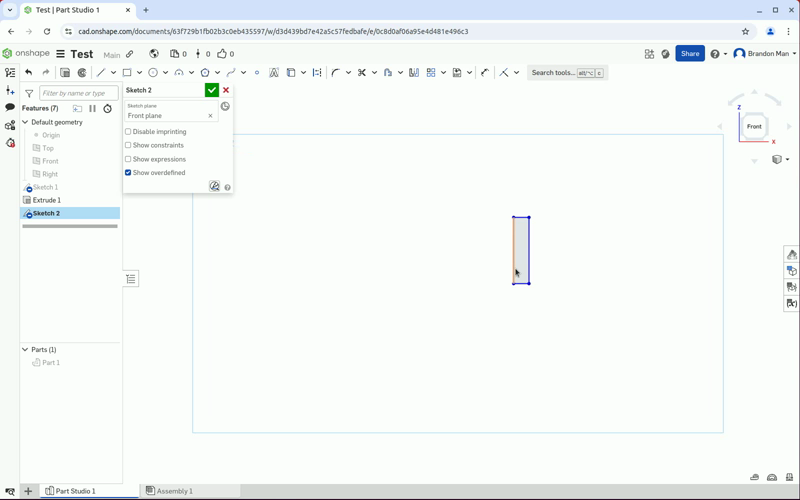
scroll(6)
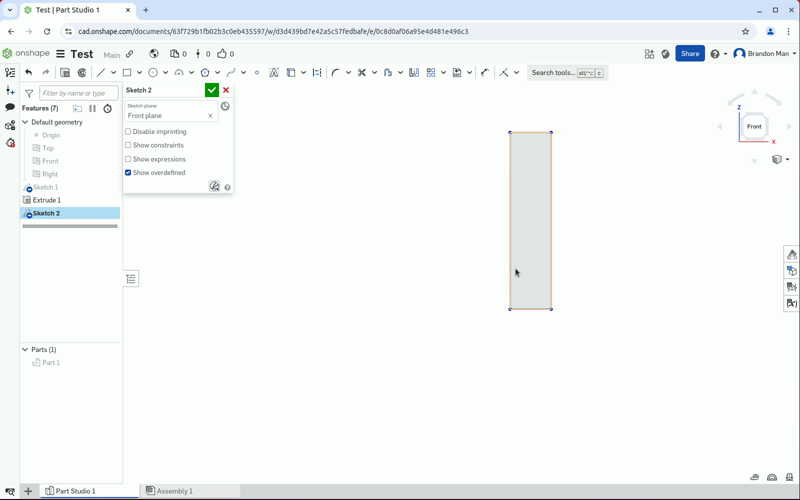
scroll(6)
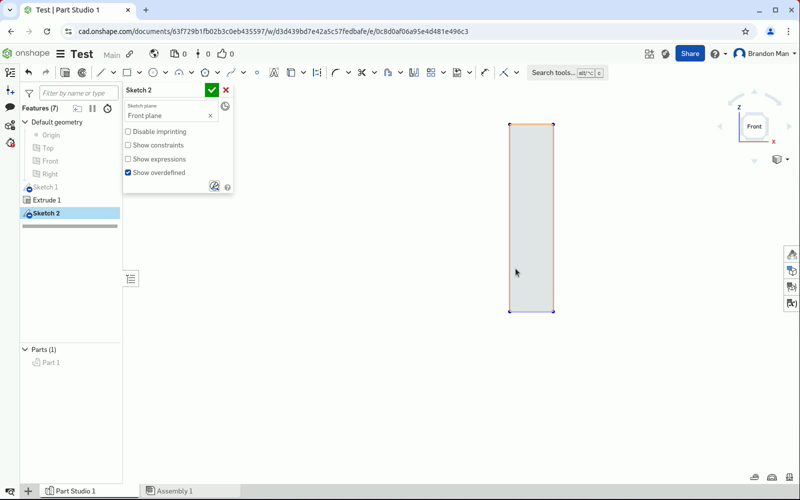
scroll(6)
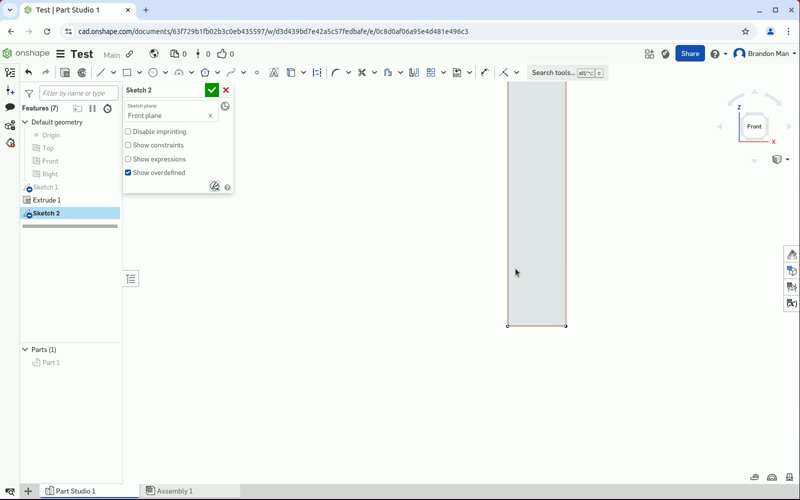
scroll(6)
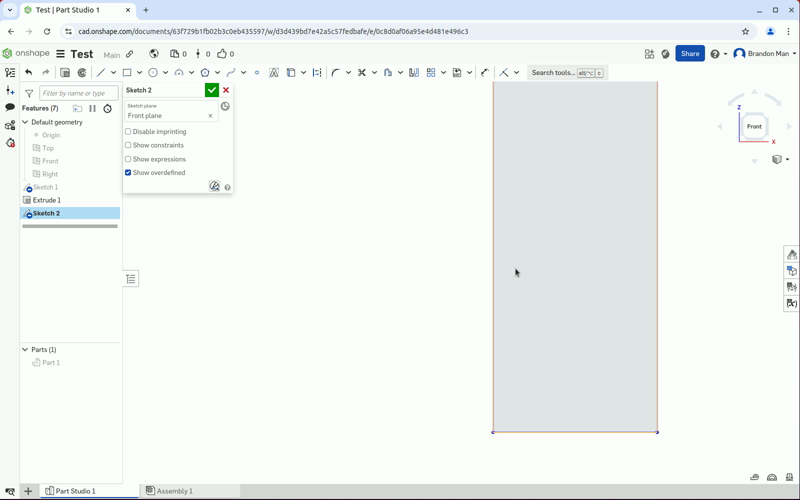
click(515, 268)
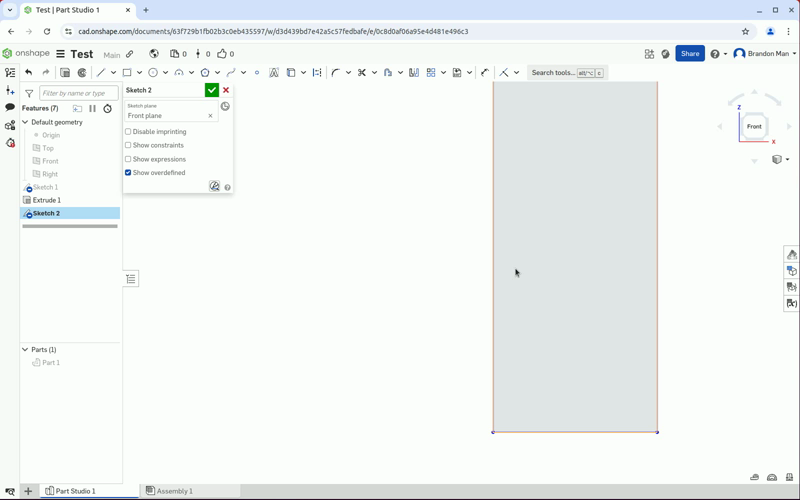
scroll(-6)
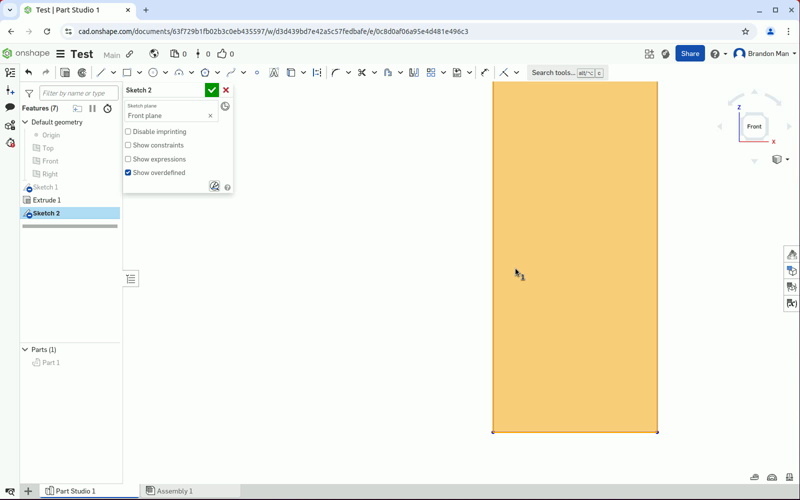
scroll(-6)
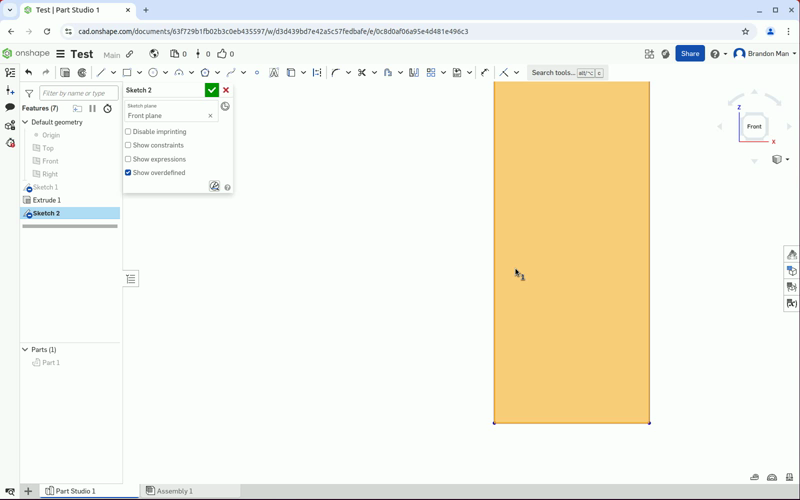
scroll(-6)
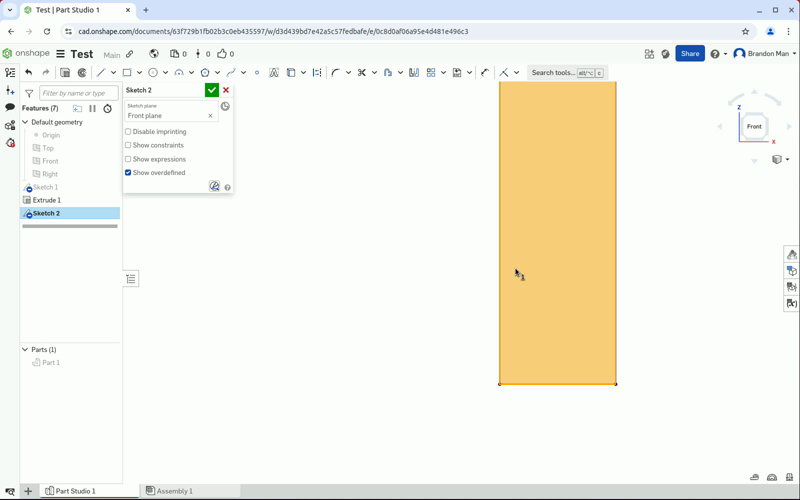
scroll(-6)
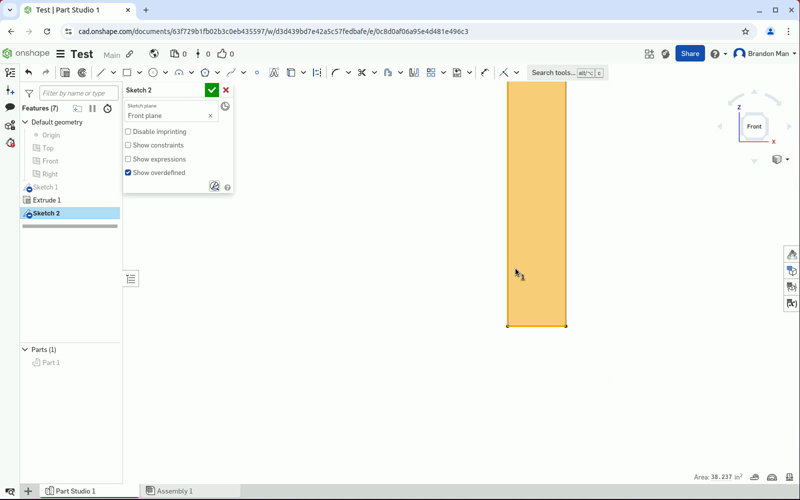
scroll(-6)
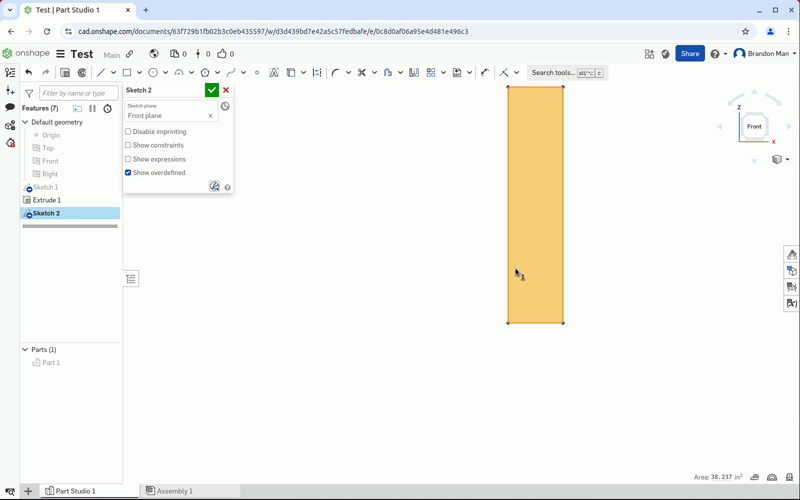
scroll(-6)
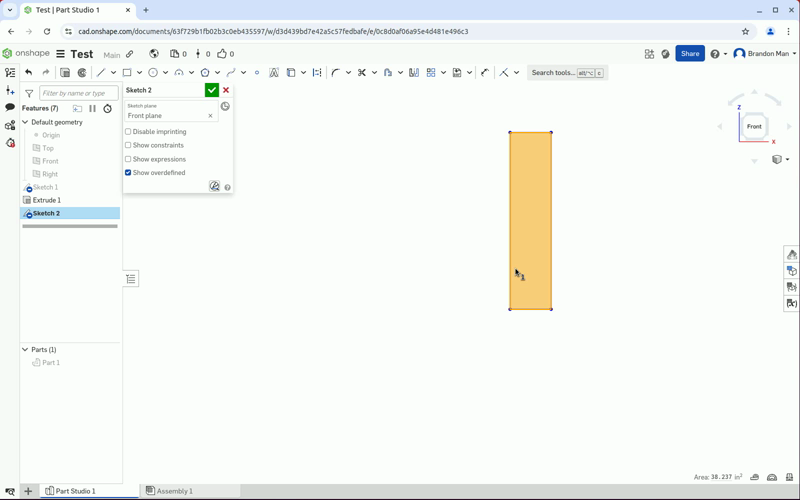
scroll(-6)
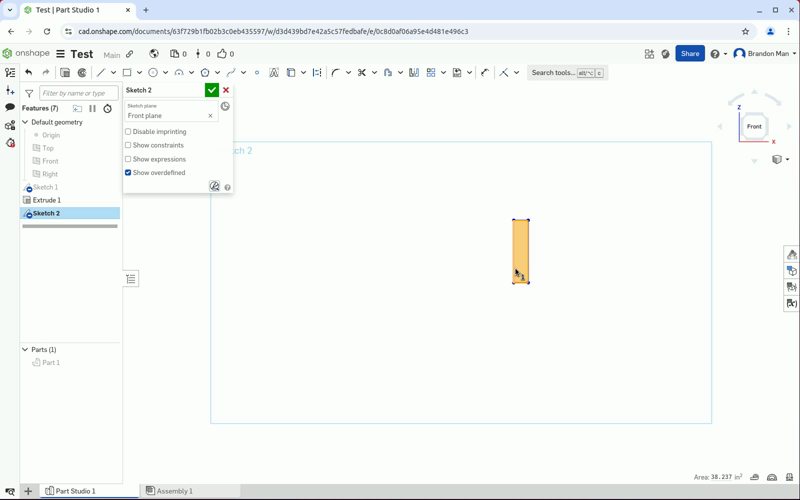
mouse_move(73, 352)
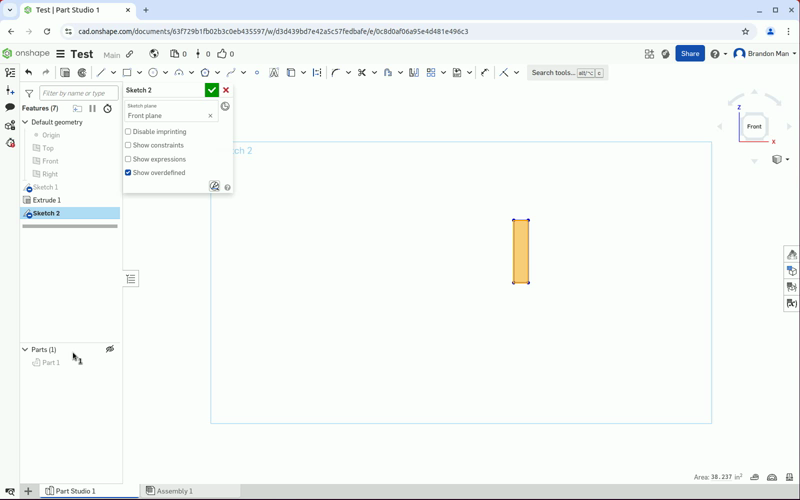
key(shift+y)
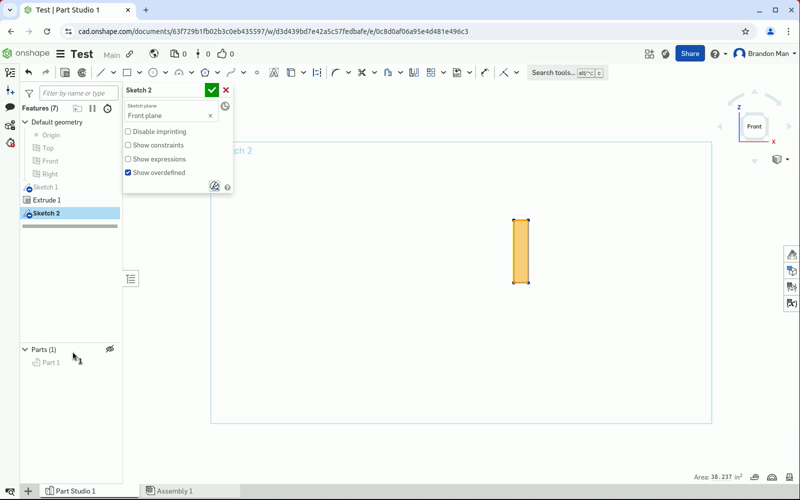
key(shift+e)
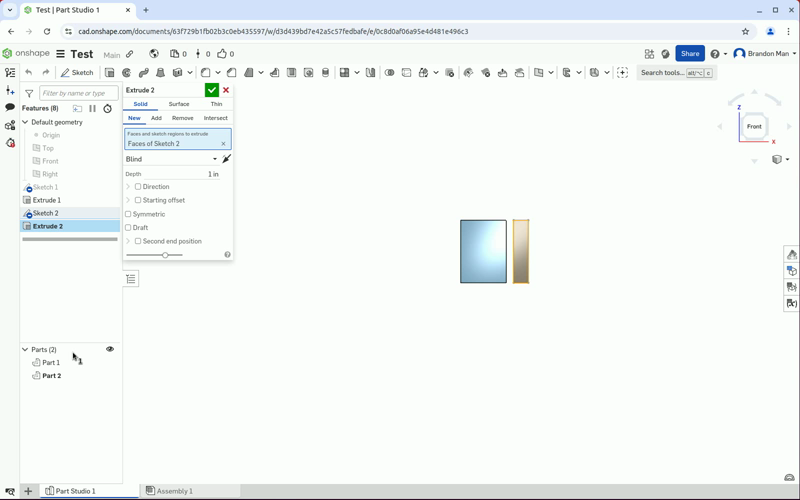
mouse_move(143, 106)
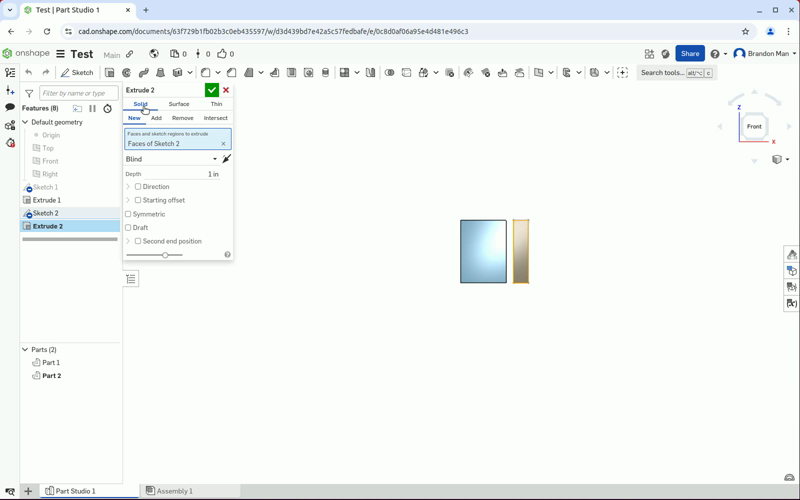
click(143, 106)
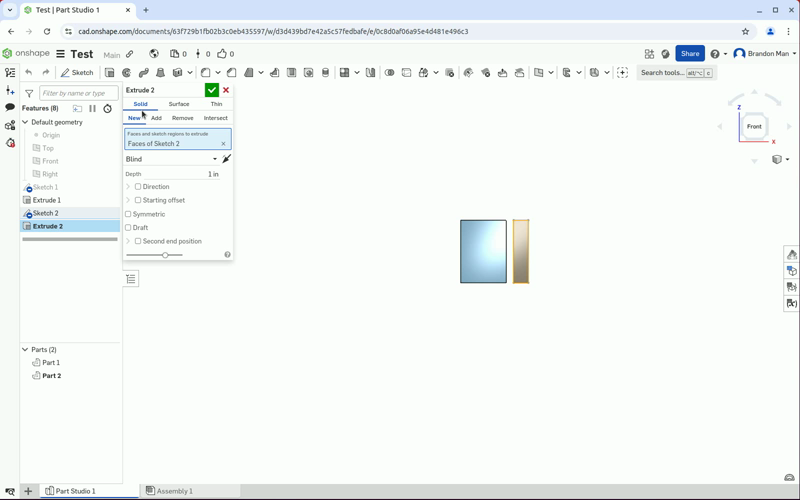
mouse_move(137, 120)
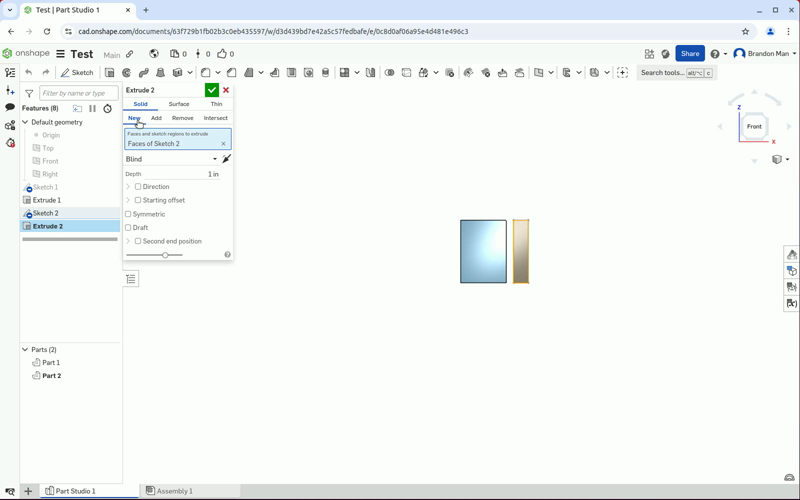
click(137, 120)
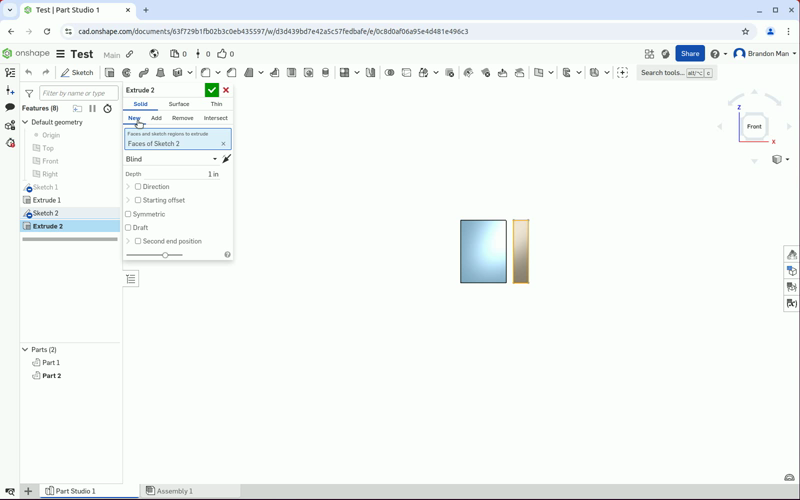
key(tab, 4)
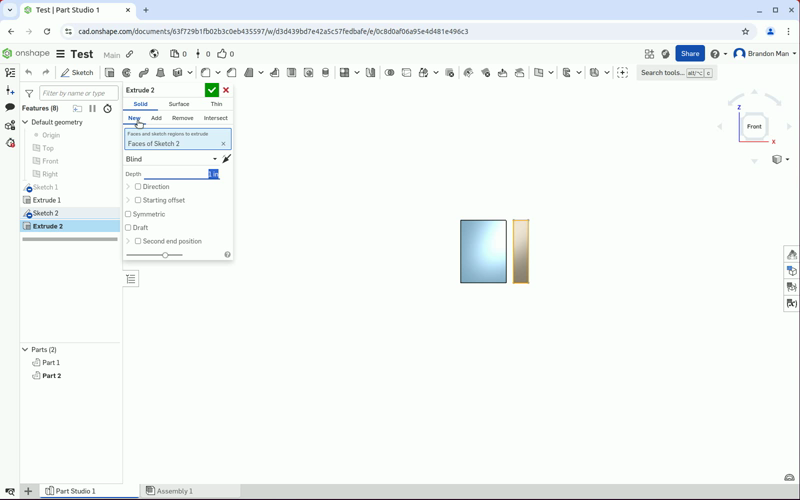
text(0.241)
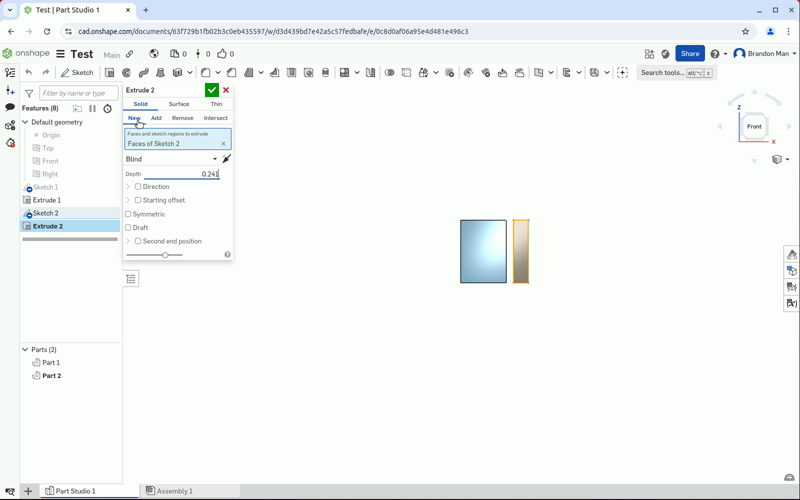
key(enter)
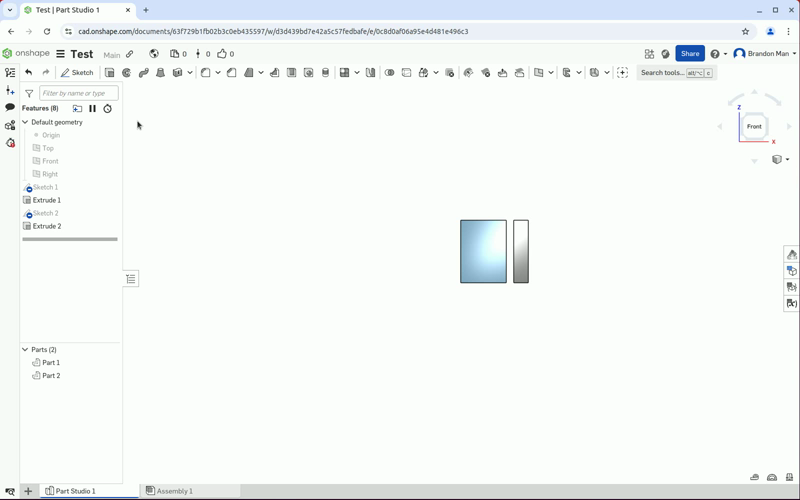
key(shift+h)
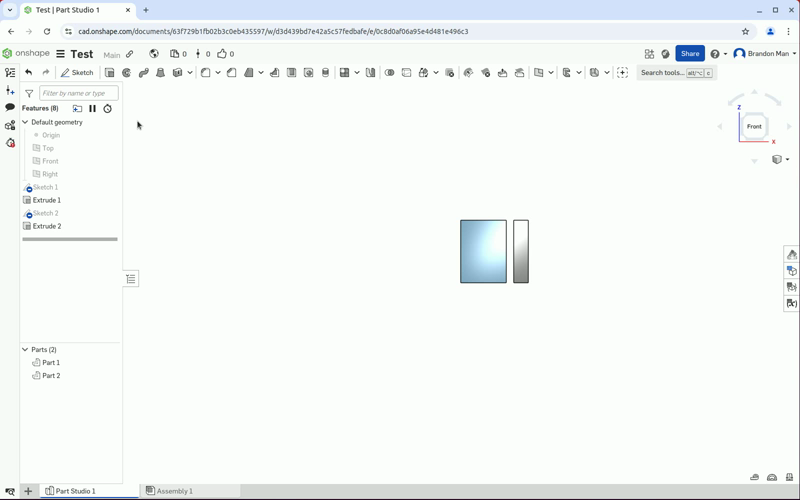
key(shift+h)
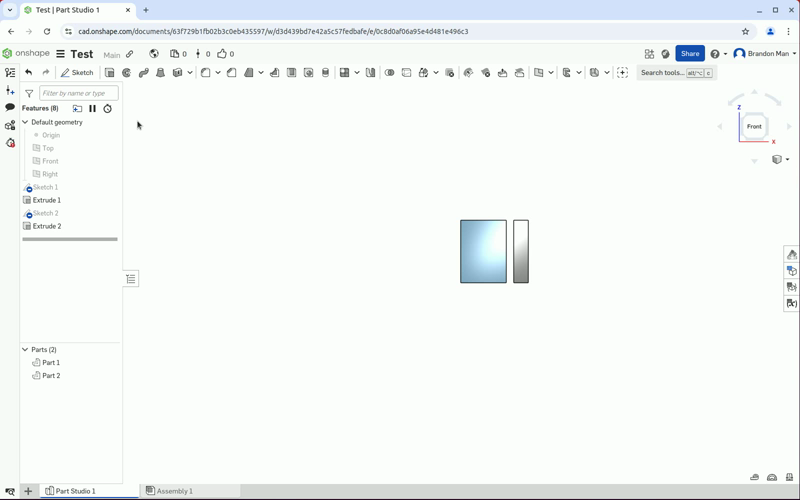
mouse_move(73, 189)
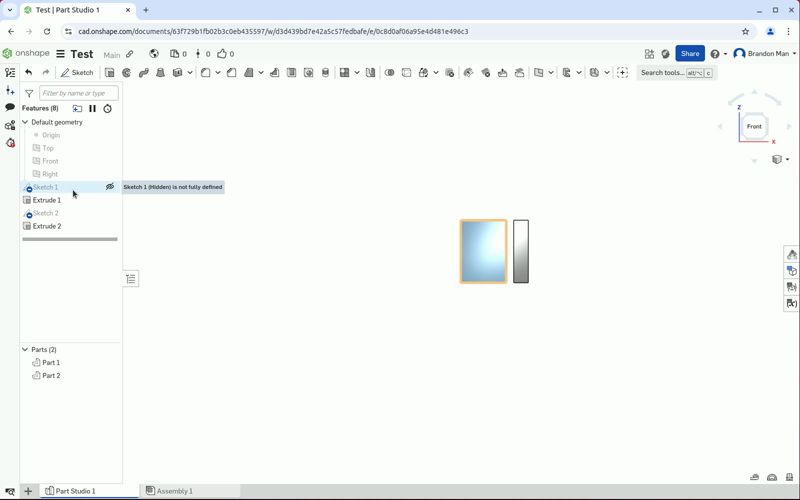
click(73, 189)
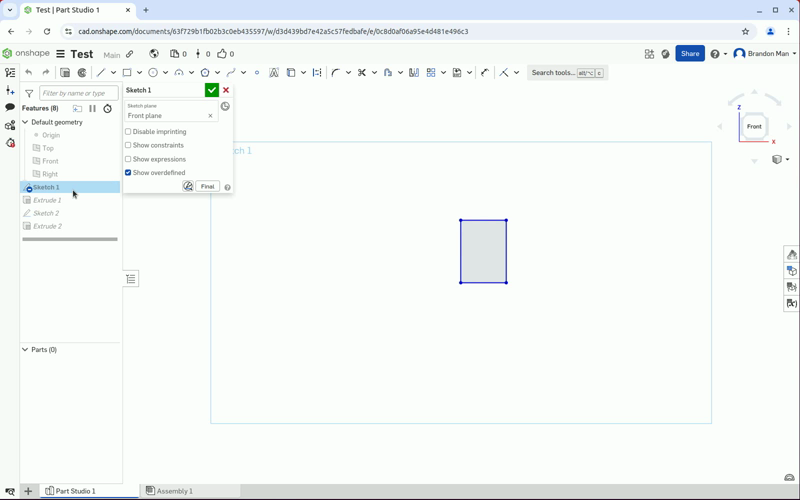
mouse_move(229, 92)
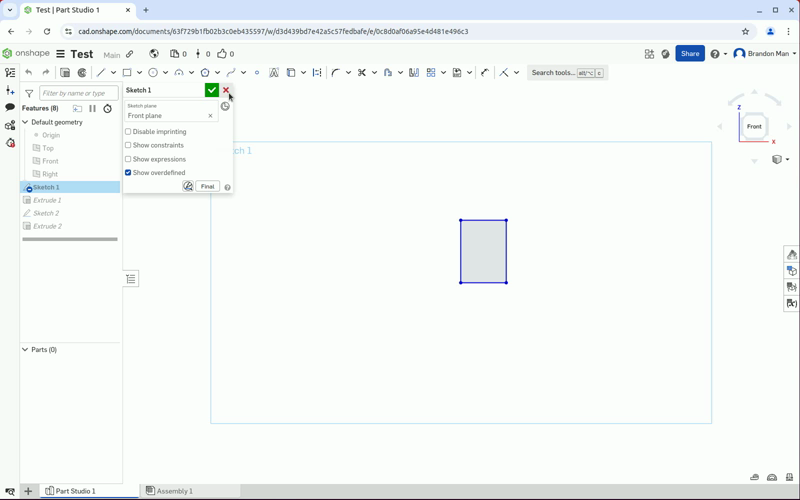
click(229, 92)
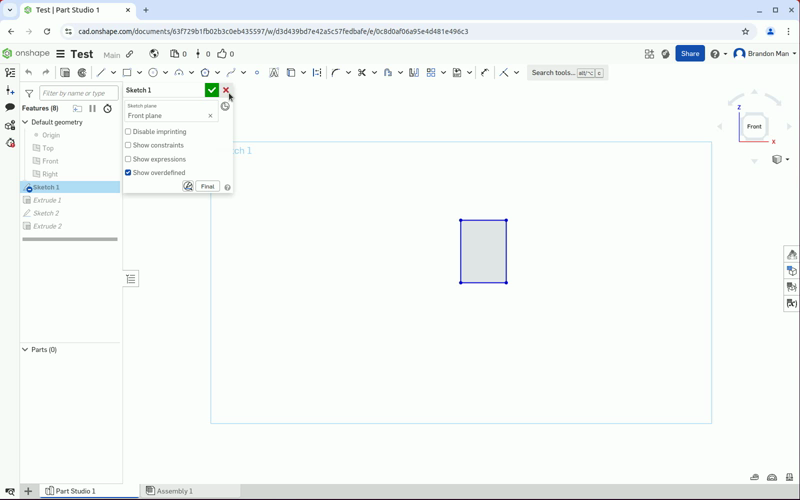
key(shift+s)
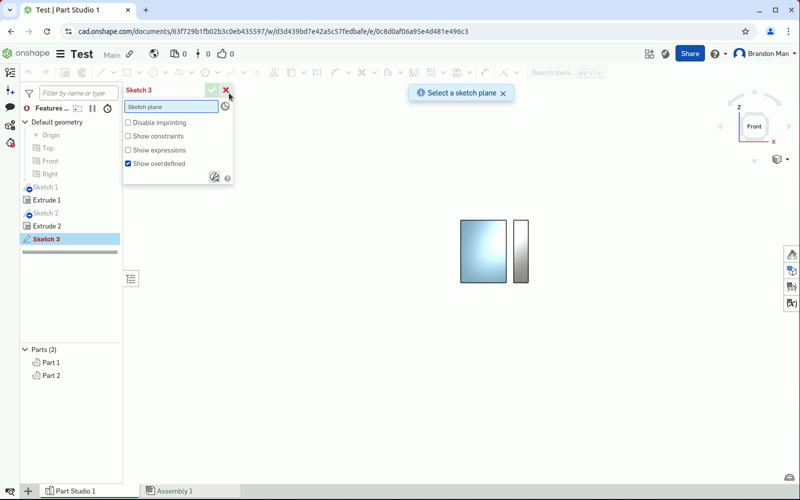
mouse_move(73, 163)
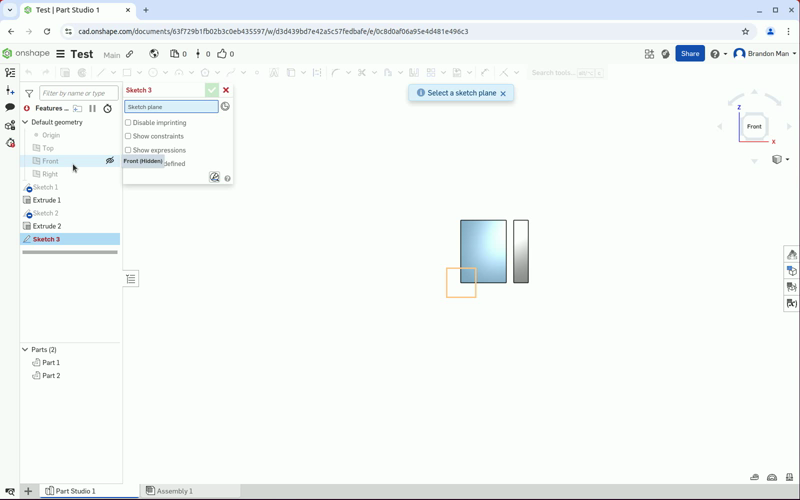
click(73, 163)
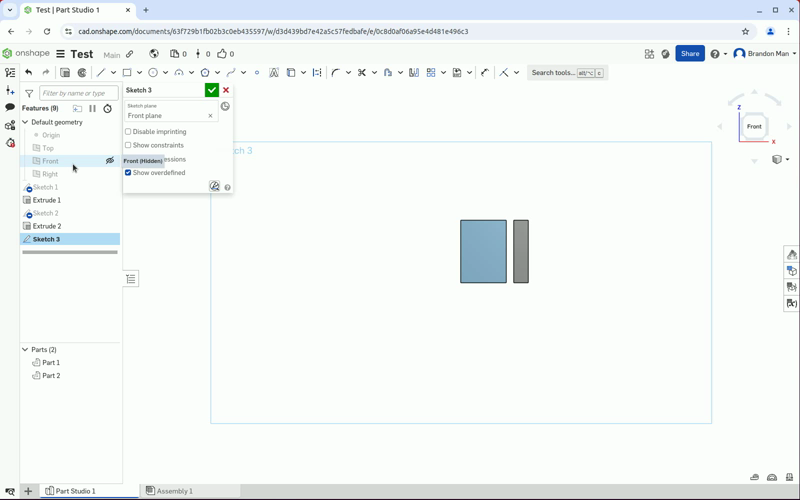
mouse_move(73, 352)
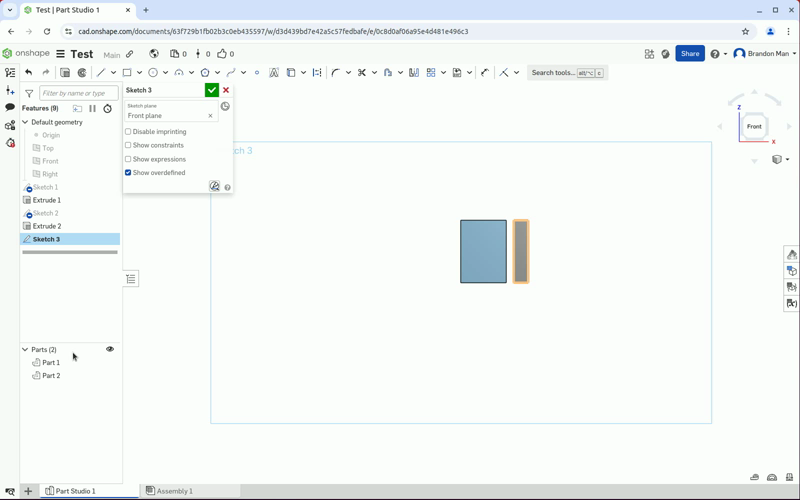
key(y)
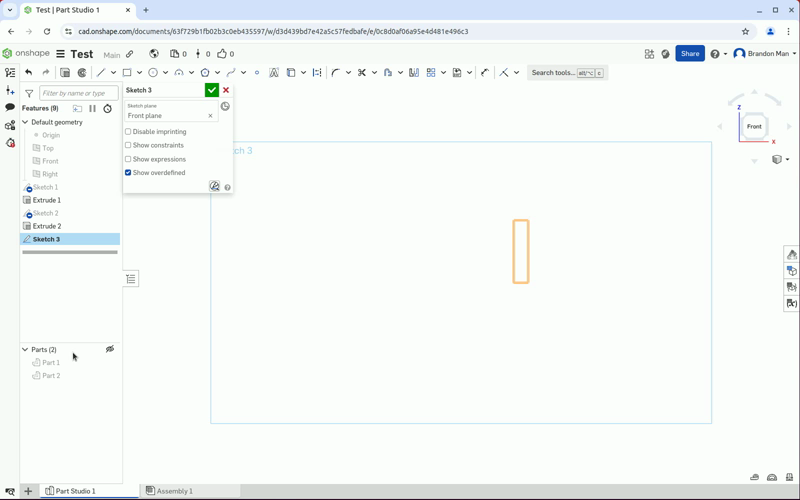
key(l)
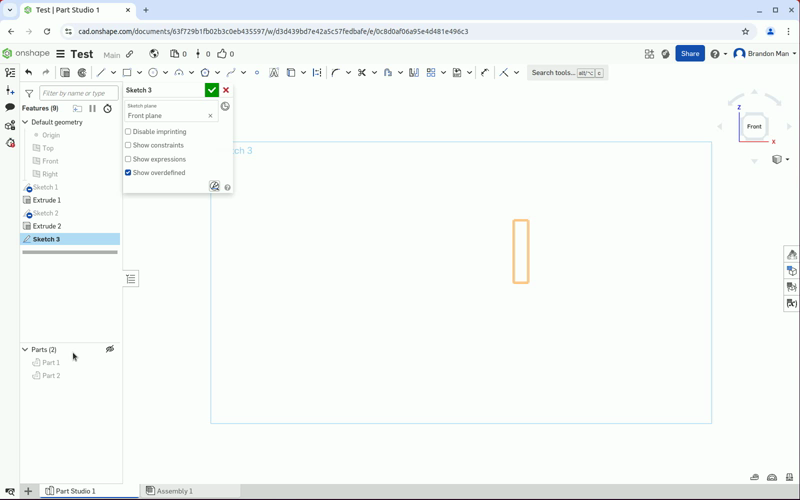
key_down(shift)
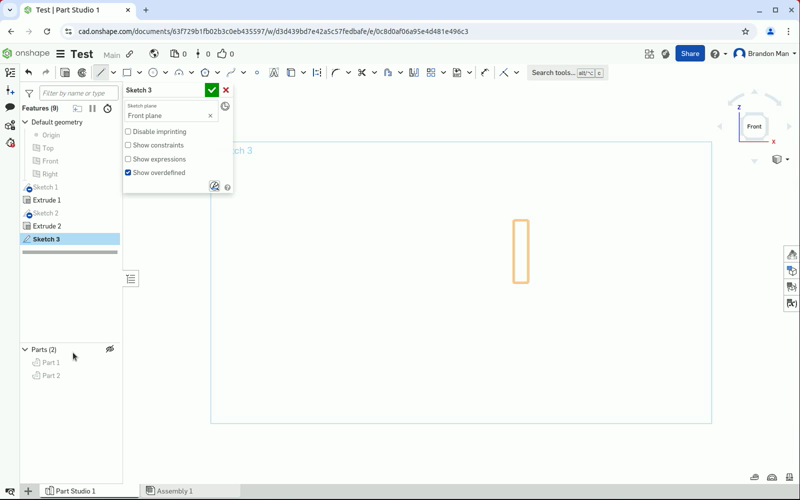
mouse_move(535, 282)
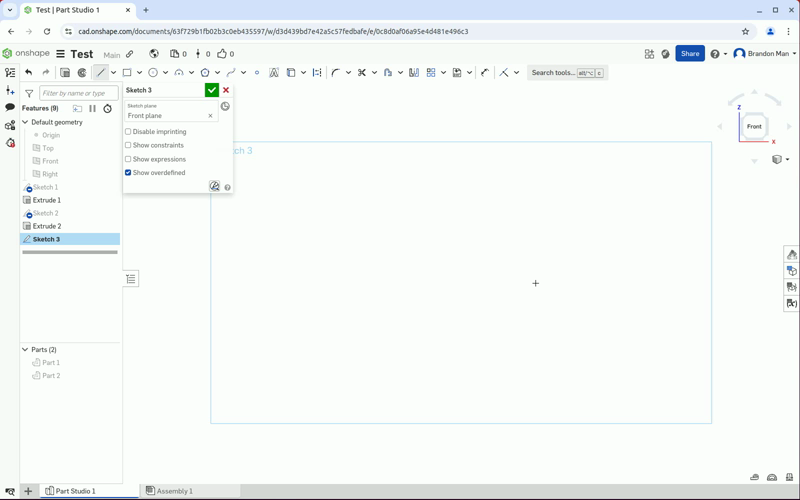
click(535, 282)
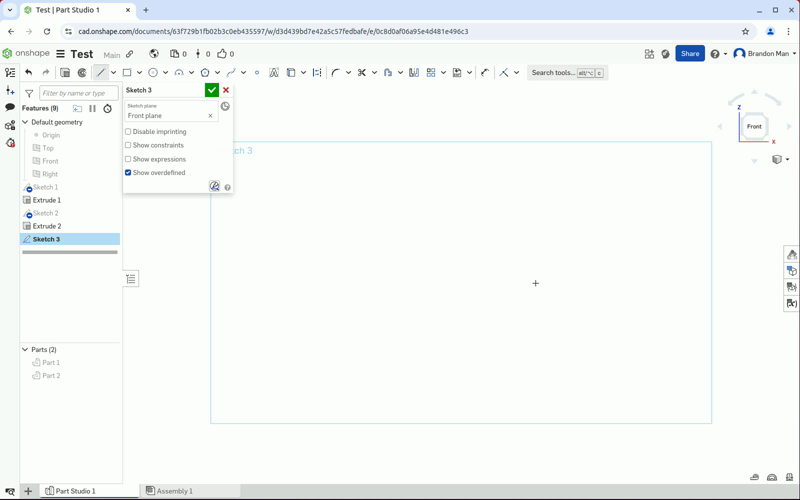
key_up(shift)
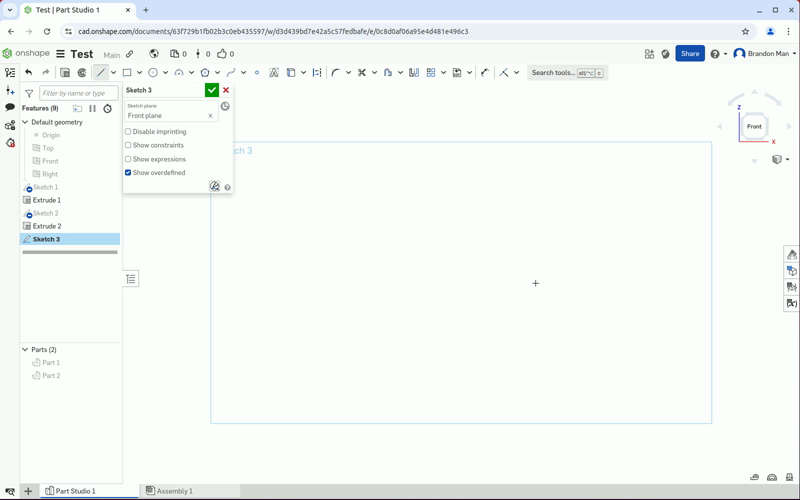
key_down(shift)
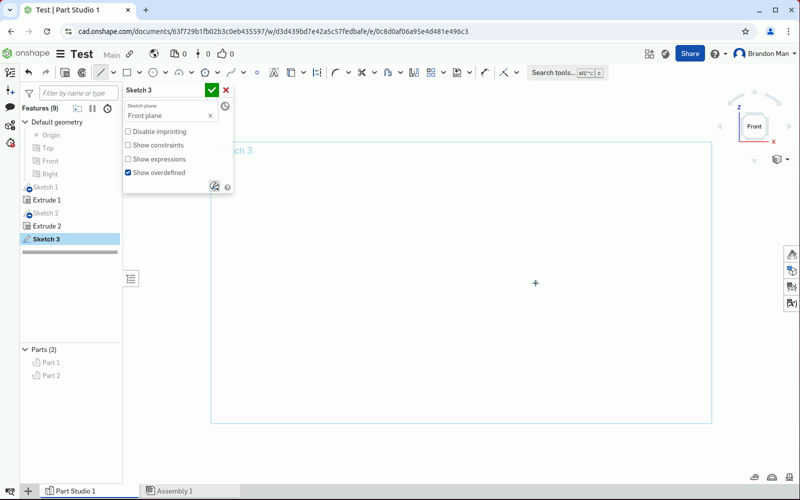
mouse_move(565, 282)
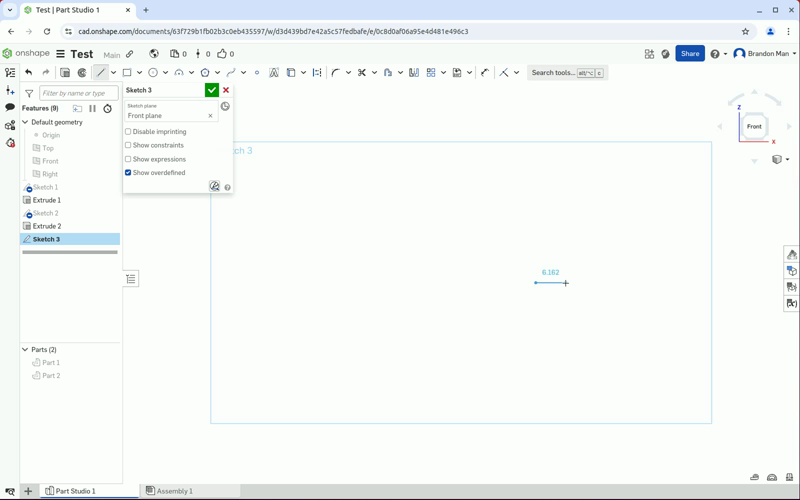
mouse_move(573, 282)
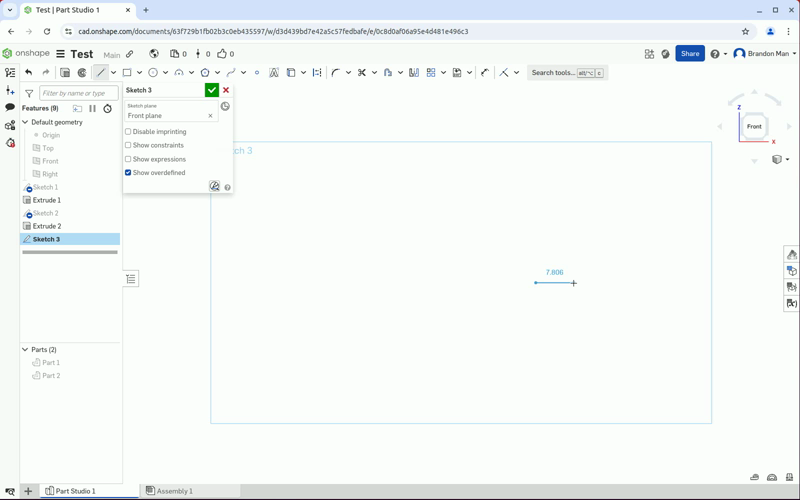
click(573, 282)
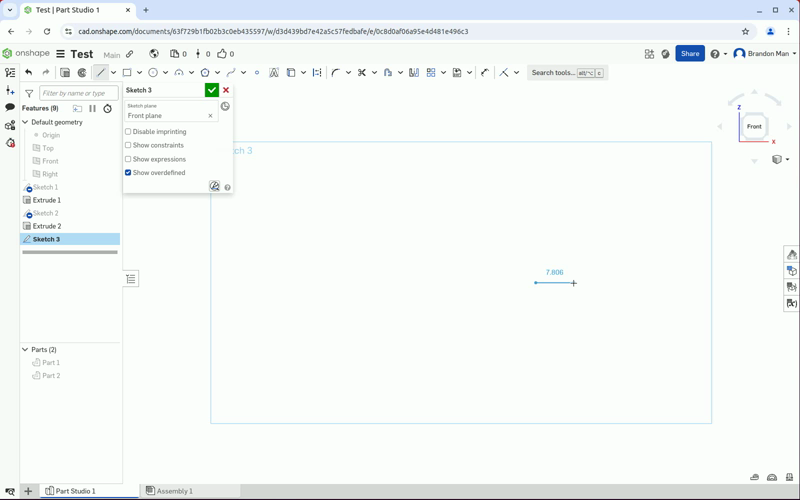
key_up(shift)
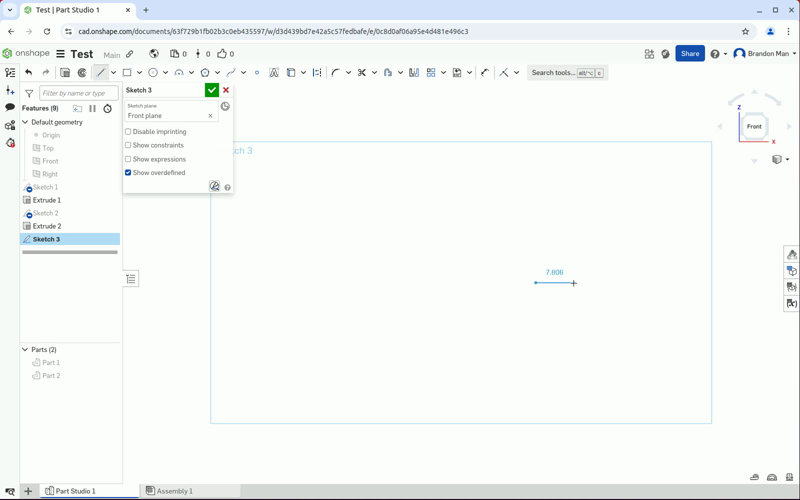
key_down(shift)
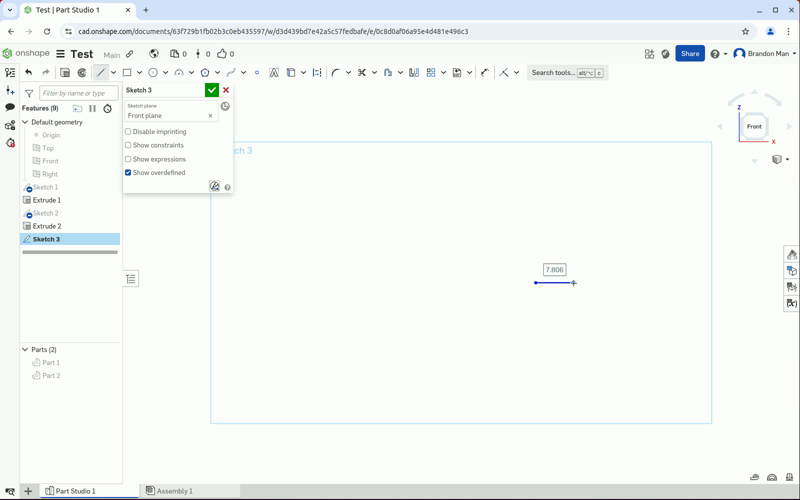
mouse_move(573, 220)
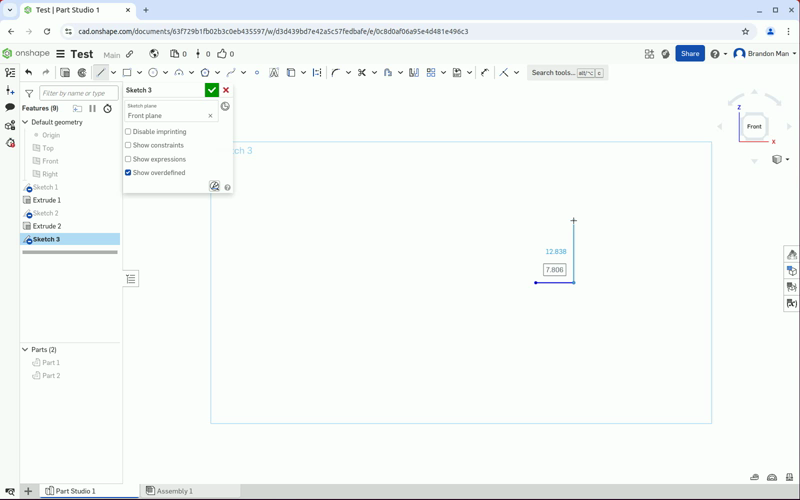
click(573, 220)
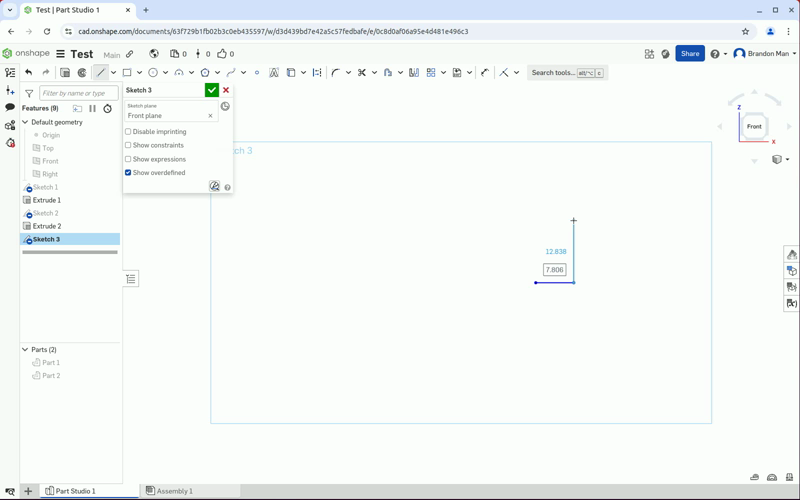
key_up(shift)
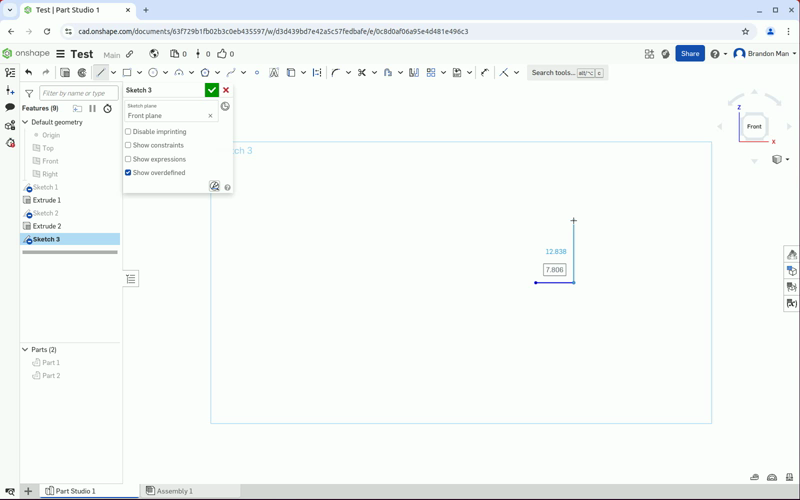
key_down(shift)
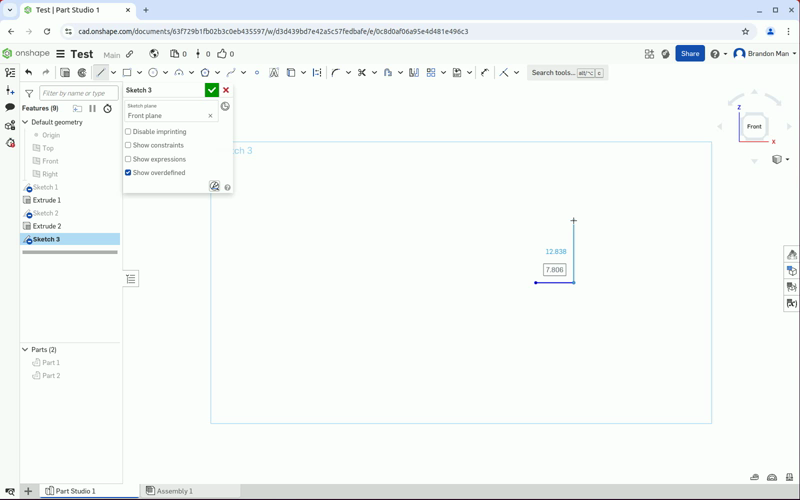
mouse_move(589, 220)
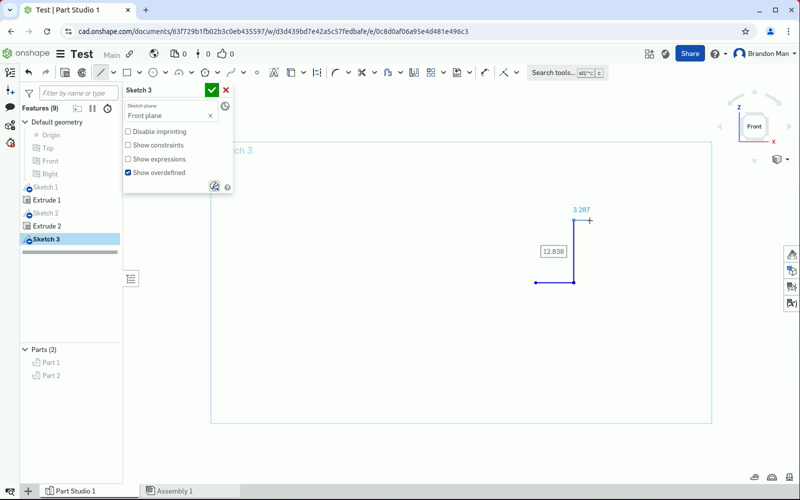
mouse_move(535, 220)
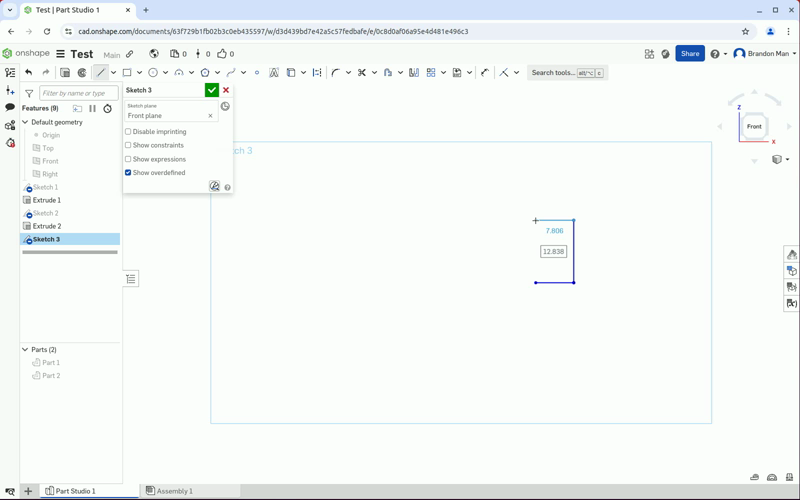
click(535, 220)
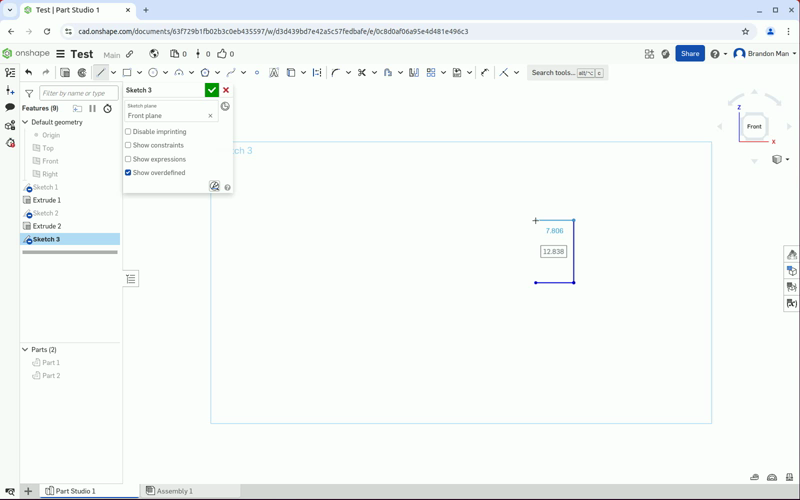
key_up(shift)
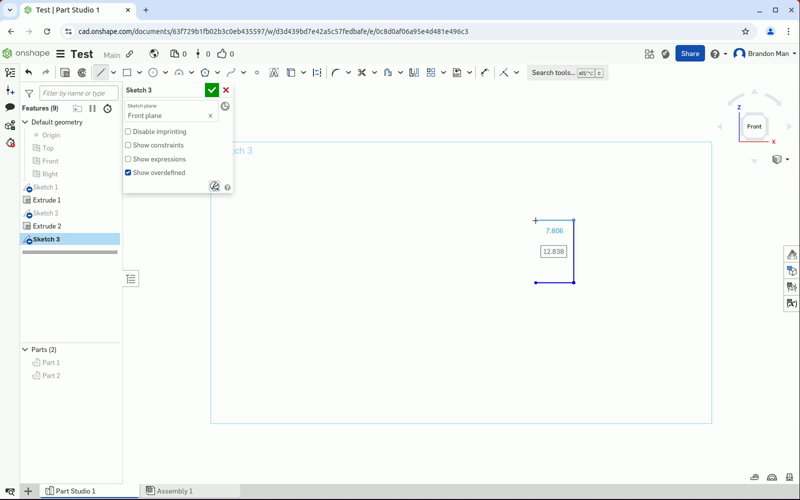
key_down(shift)
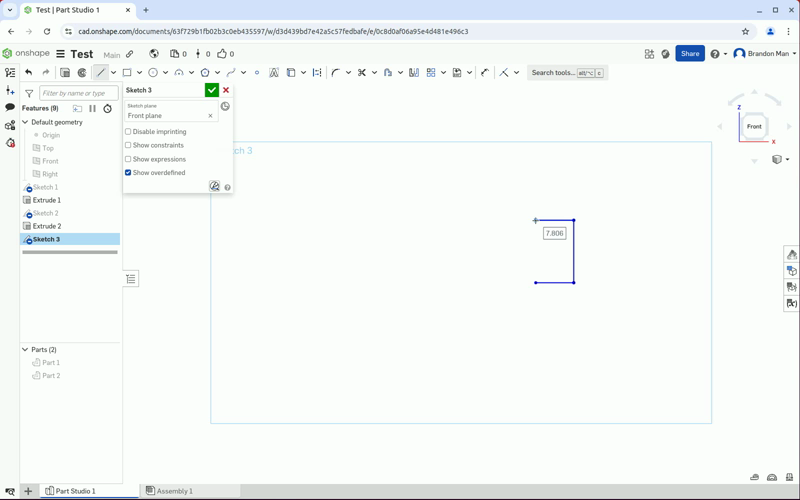
mouse_move(535, 282)
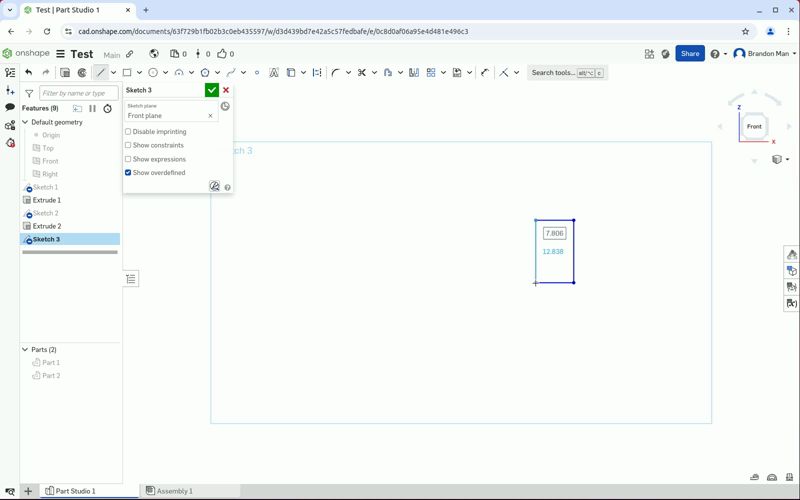
key_up(shift)
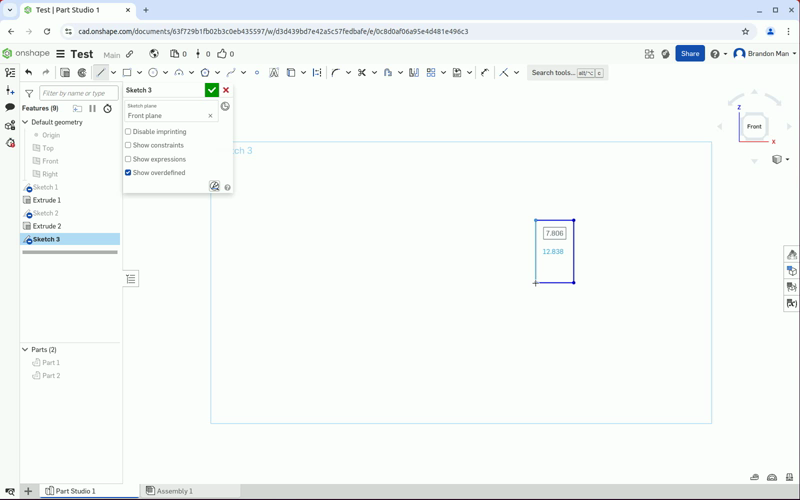
click(535, 282)
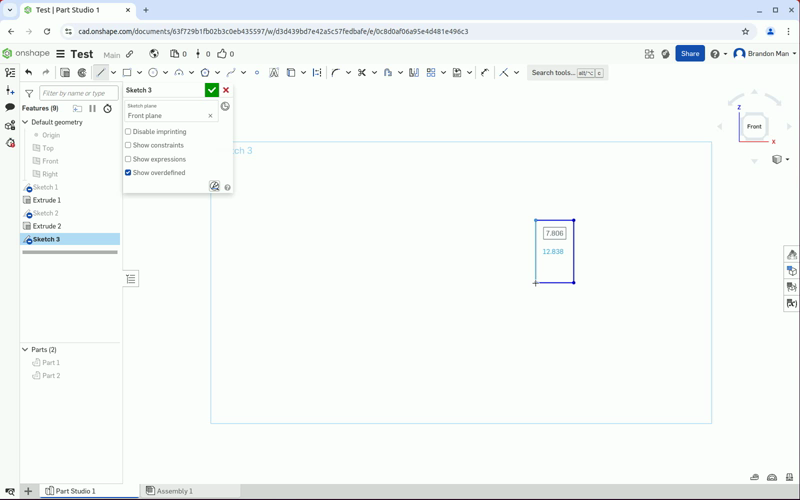
key(esc)
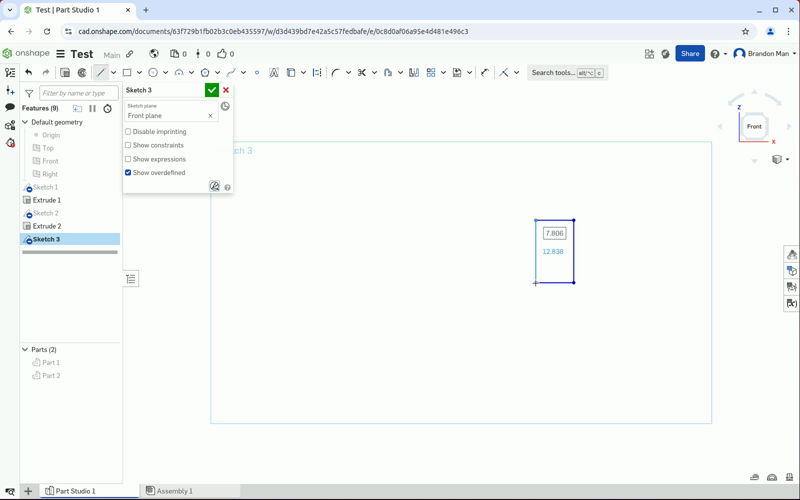
mouse_move(558, 226)
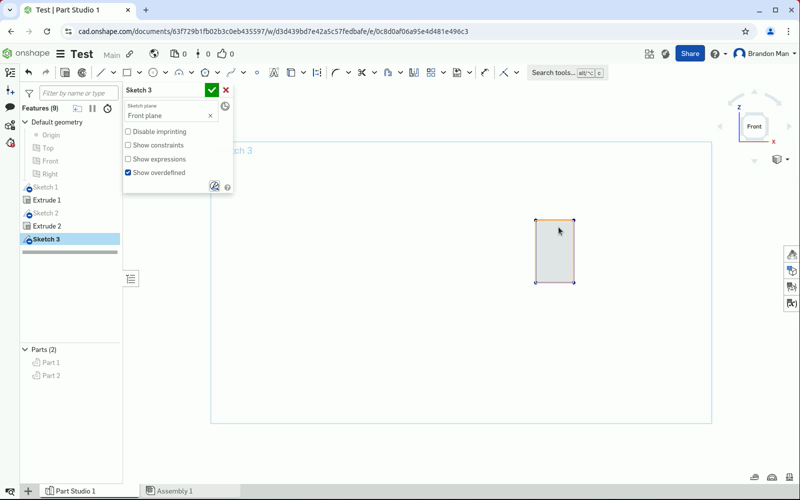
click(558, 226)
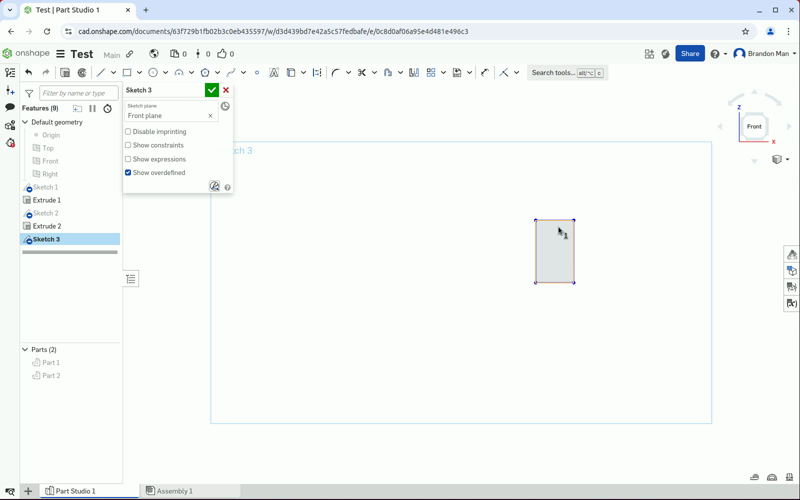
mouse_move(73, 352)
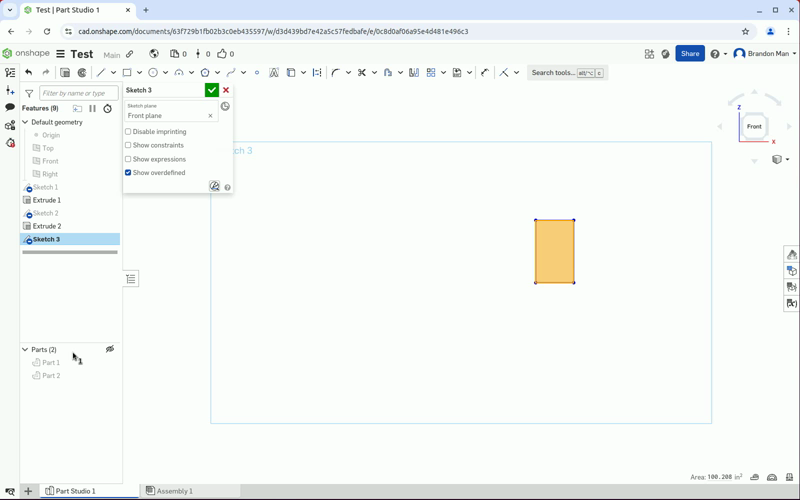
key(shift+y)
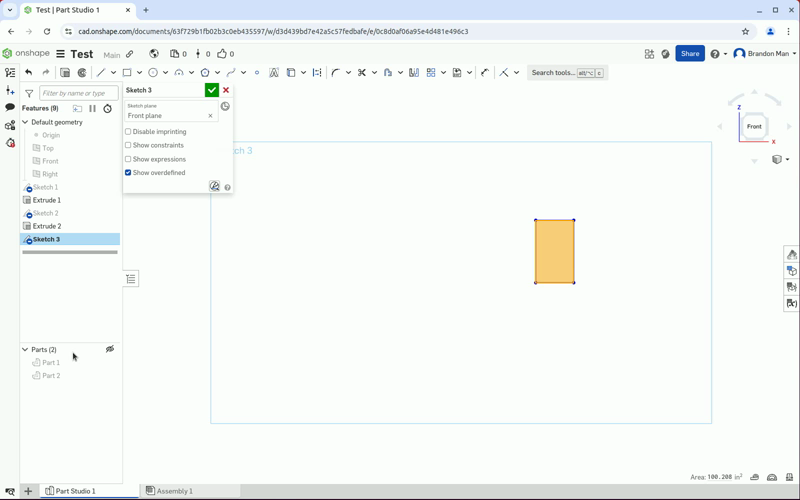
key(shift+e)
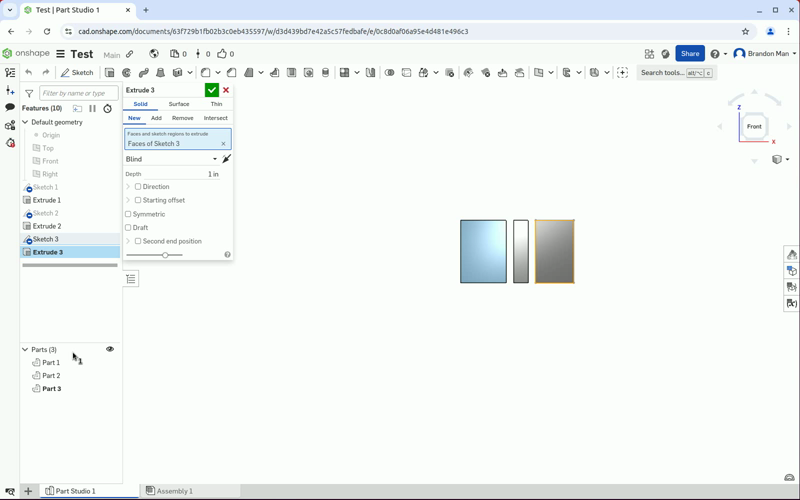
mouse_move(143, 106)
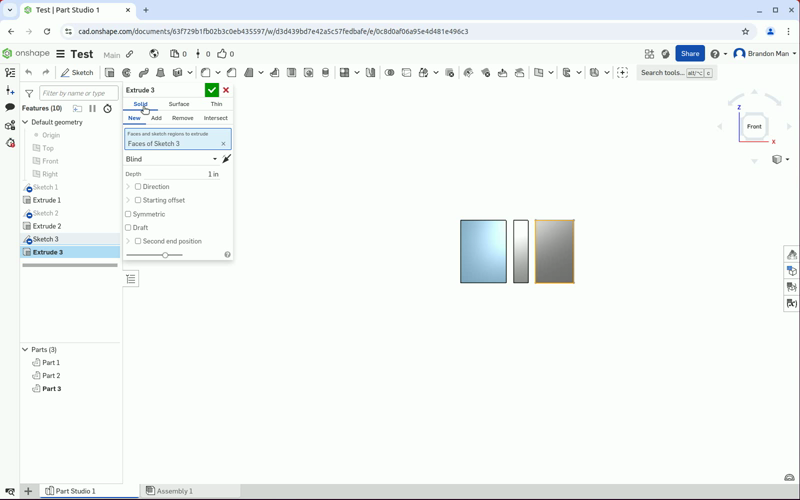
click(143, 106)
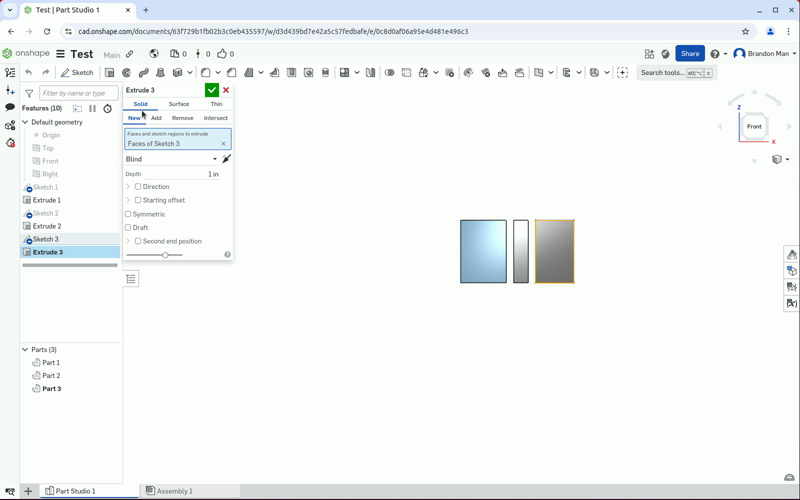
mouse_move(137, 120)
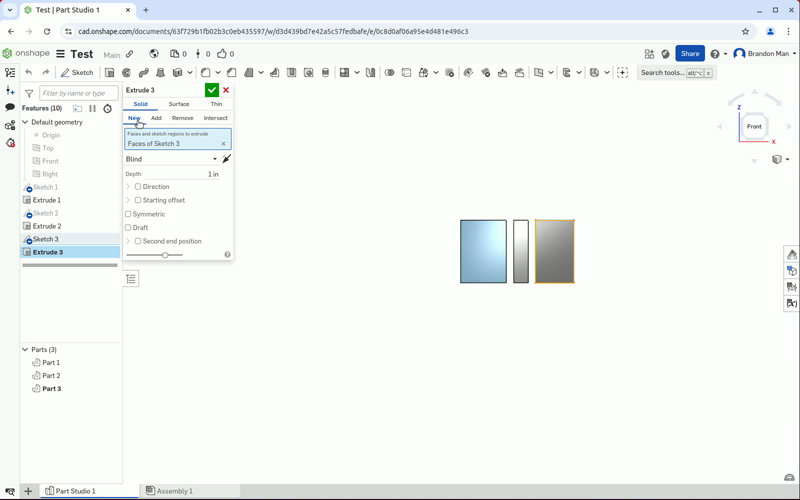
click(137, 120)
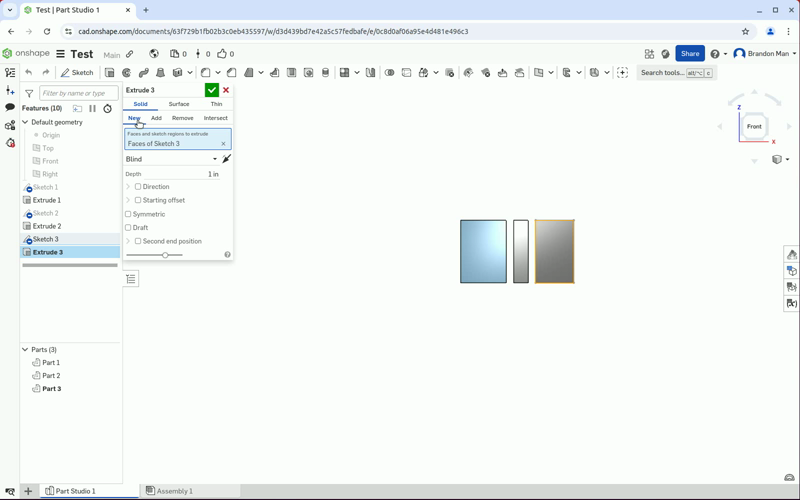
key(tab, 4)
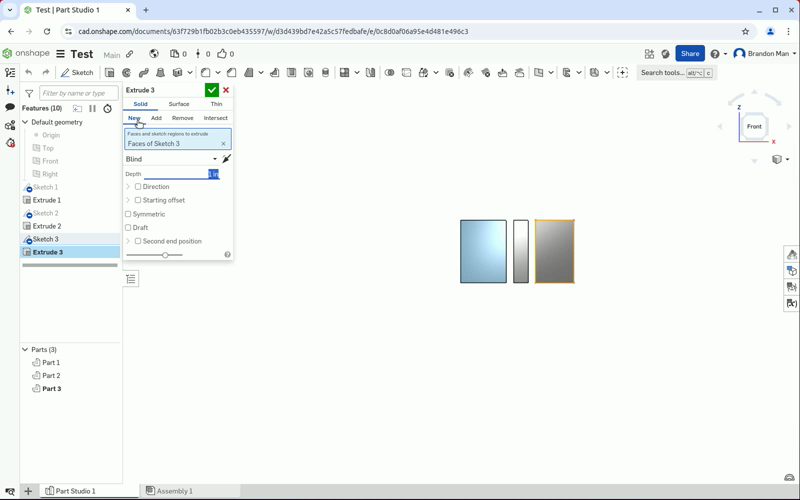
text(0.241)
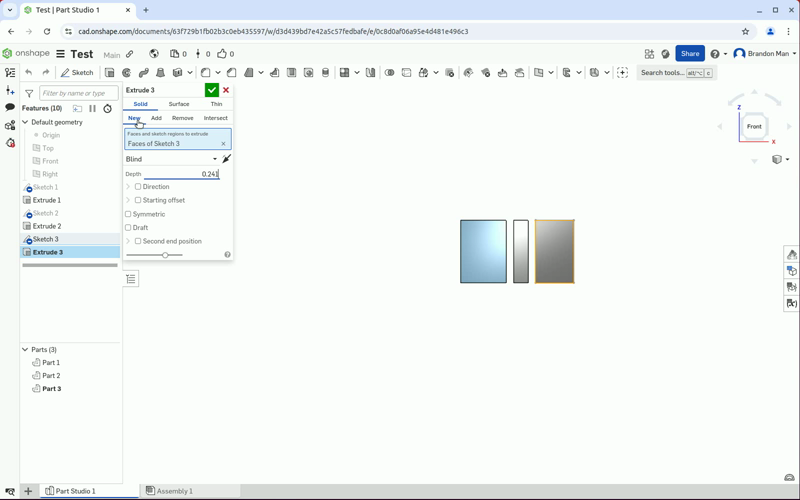
key(enter)
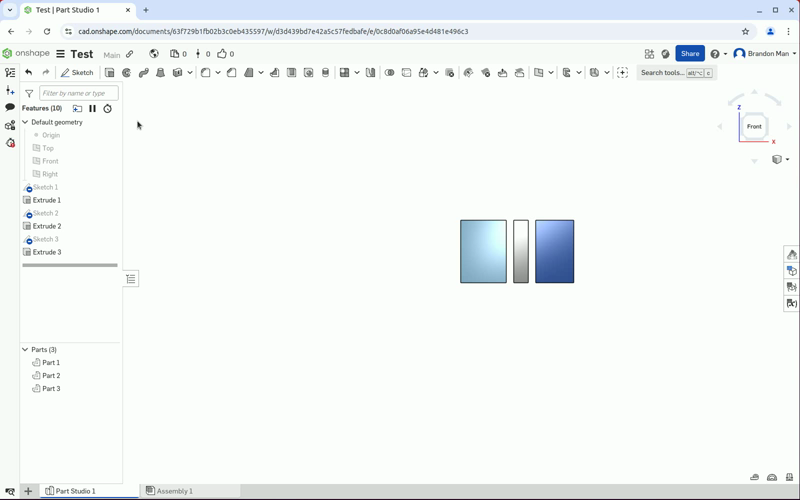
key(shift+h)
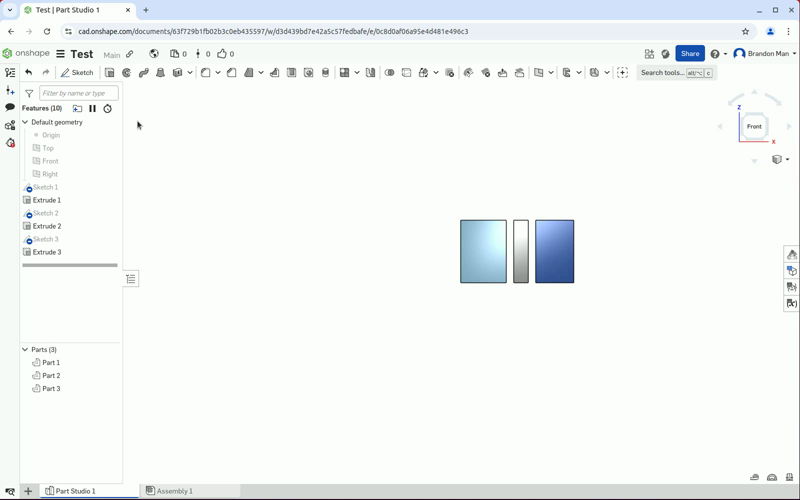
key(shift+h)
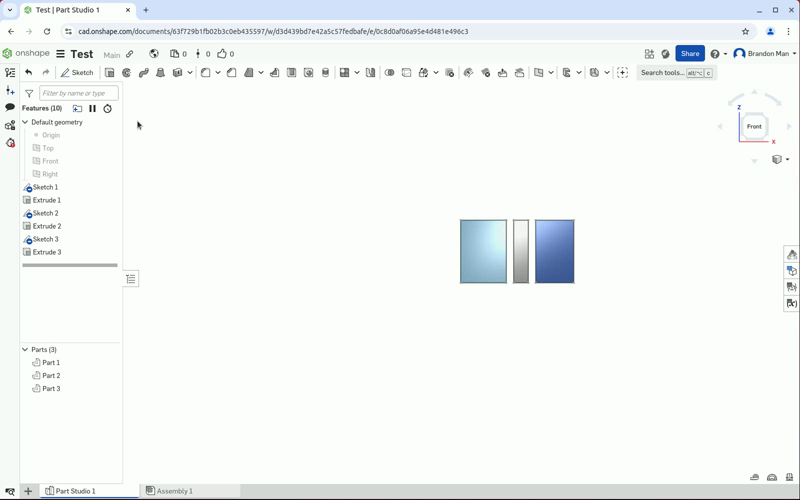
key(shift+7)
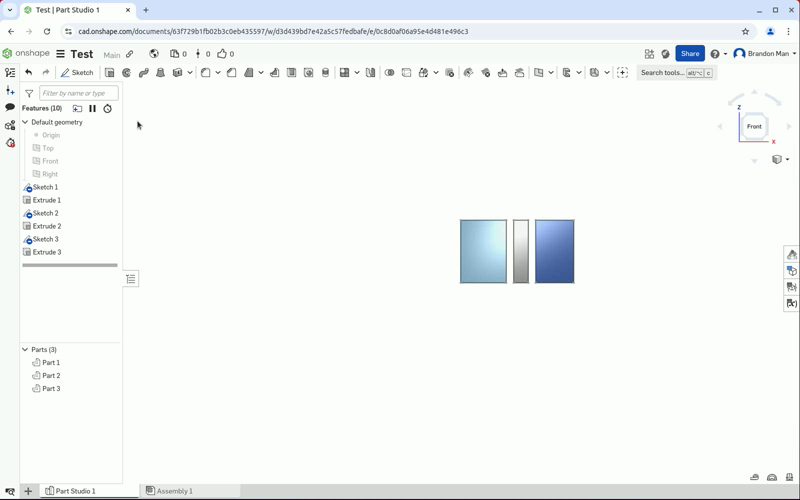
key(left, 2)
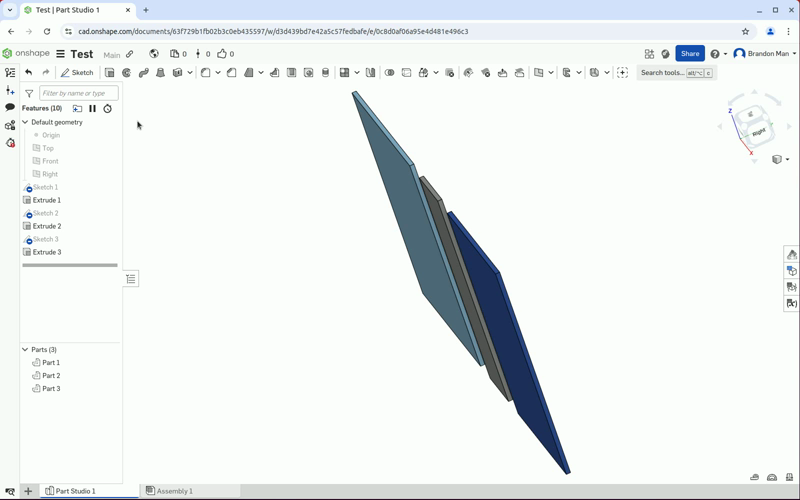
key(down, 2)
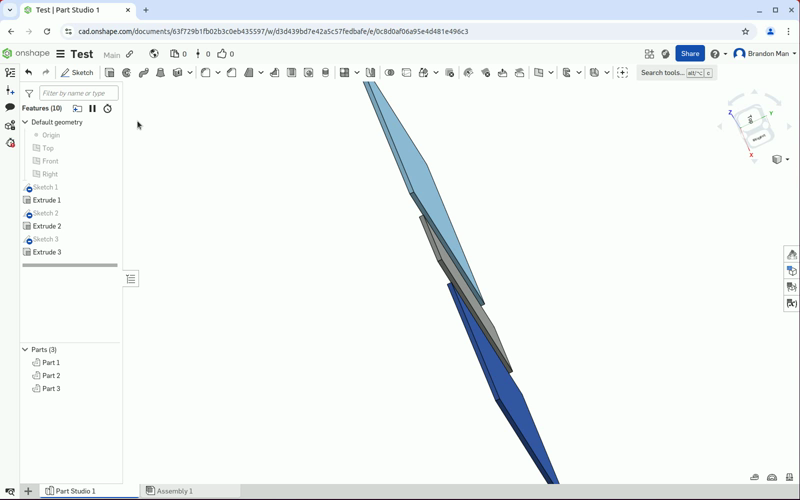
key(up, 2)
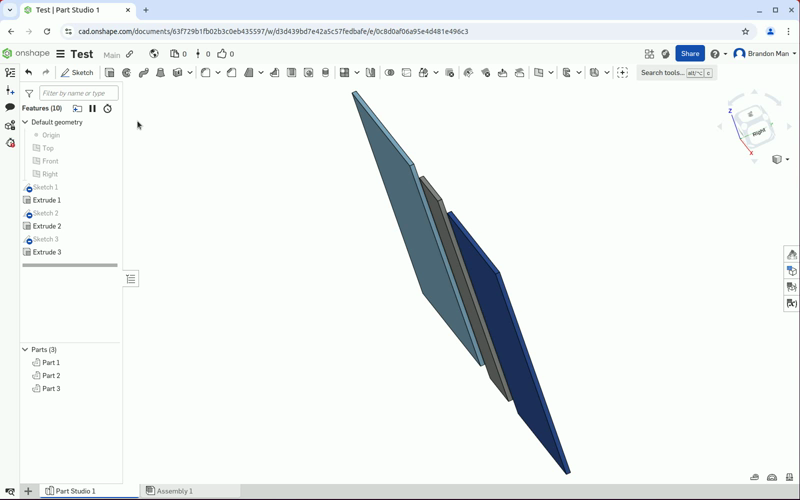
key(right, 2)
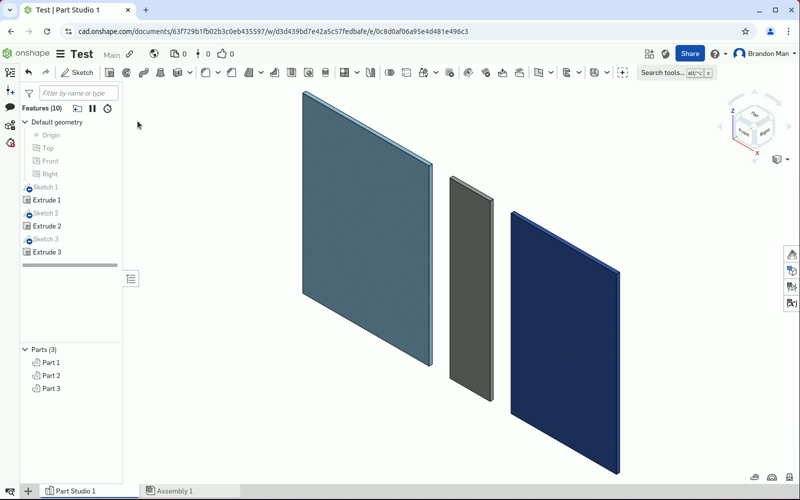
mouse_move(73, 189)
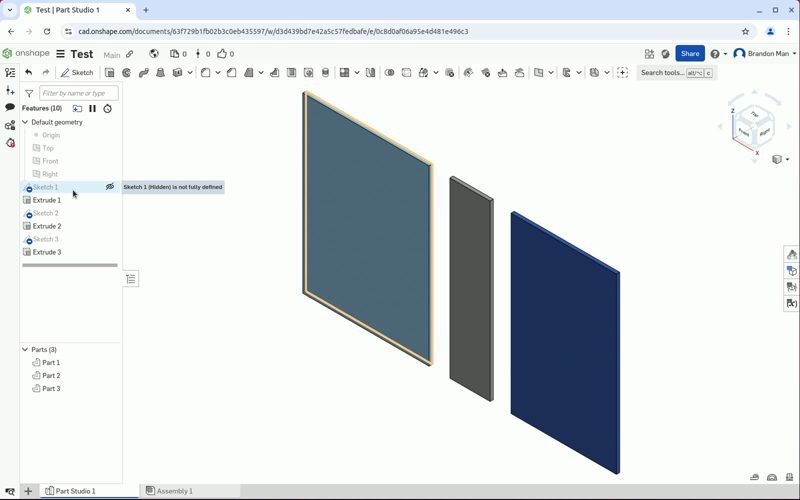
click(73, 189)